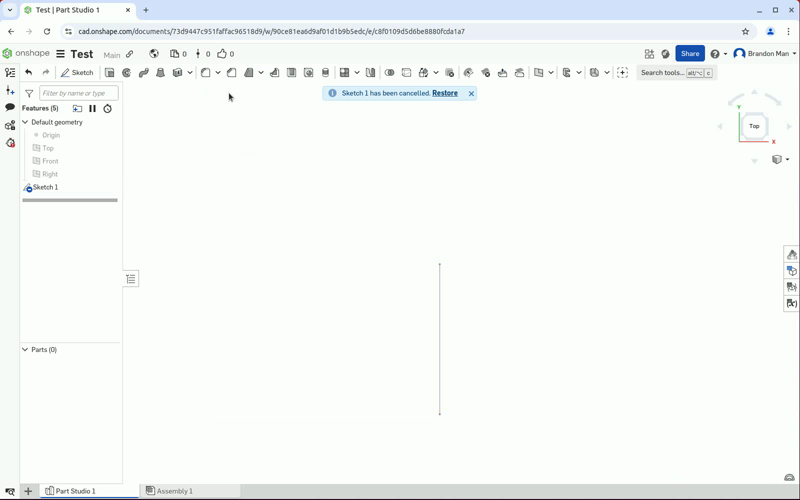
key(shift+h)
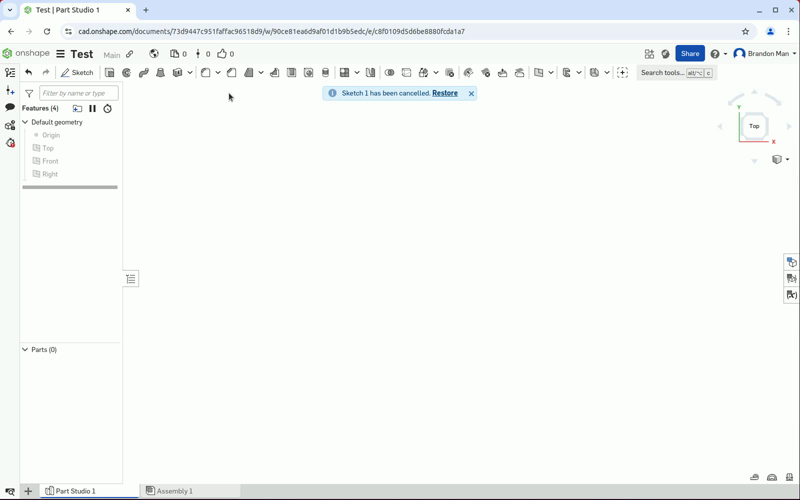
mouse_move(73, 352)
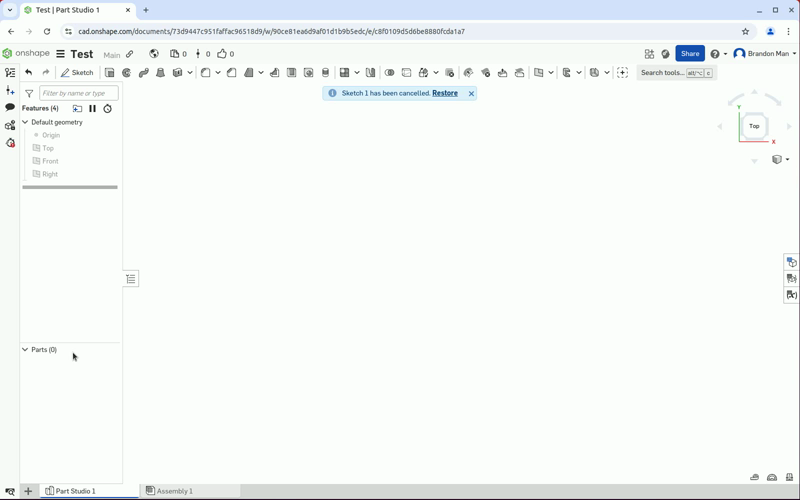
key(y)
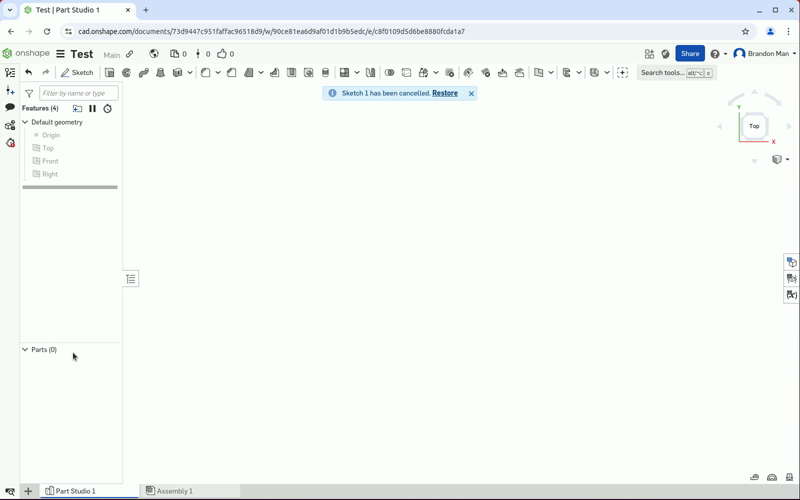
key(shift+p)
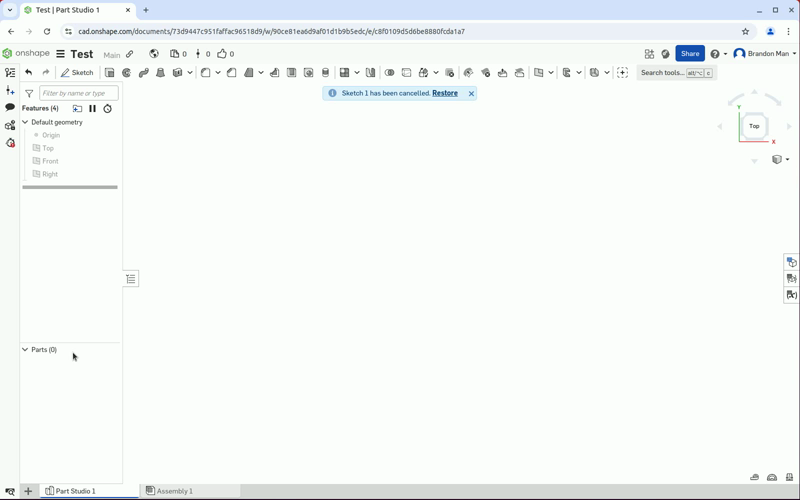
key(space)
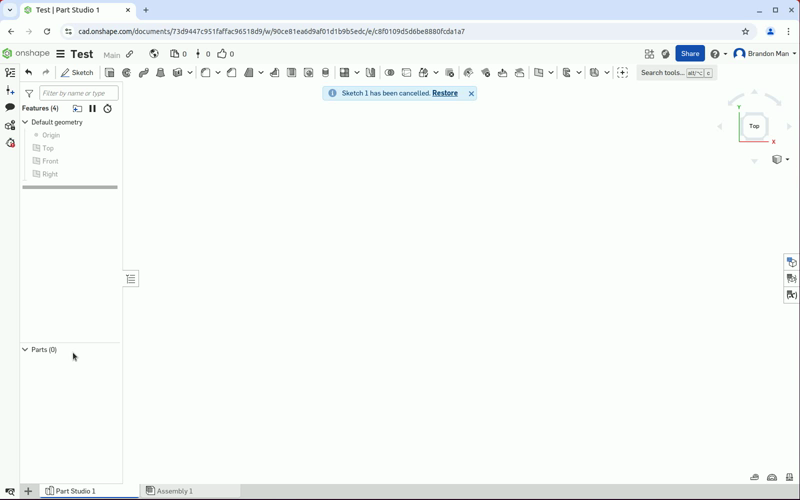
key_down(shift)
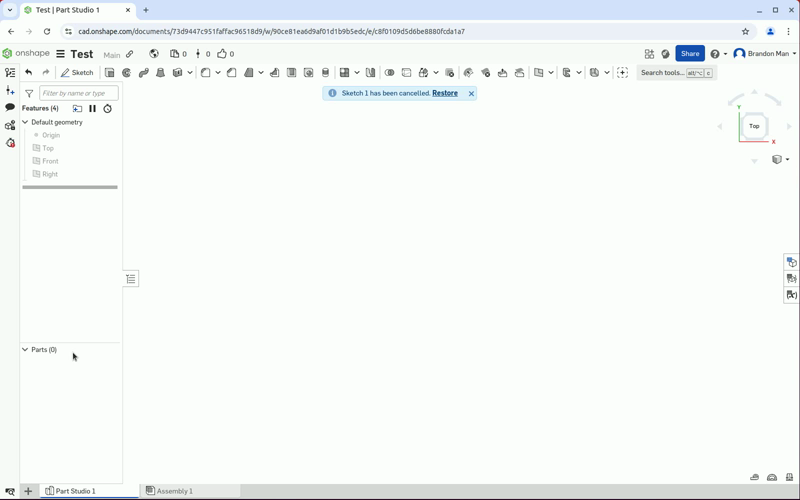
key(up)
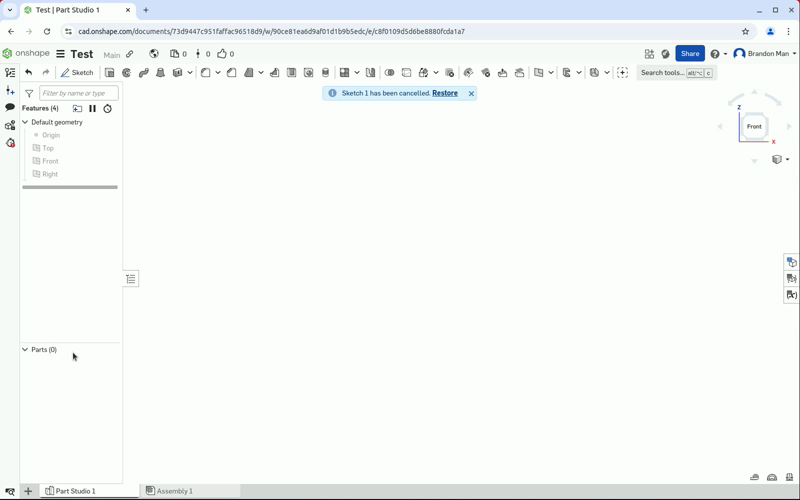
key_up(shift)
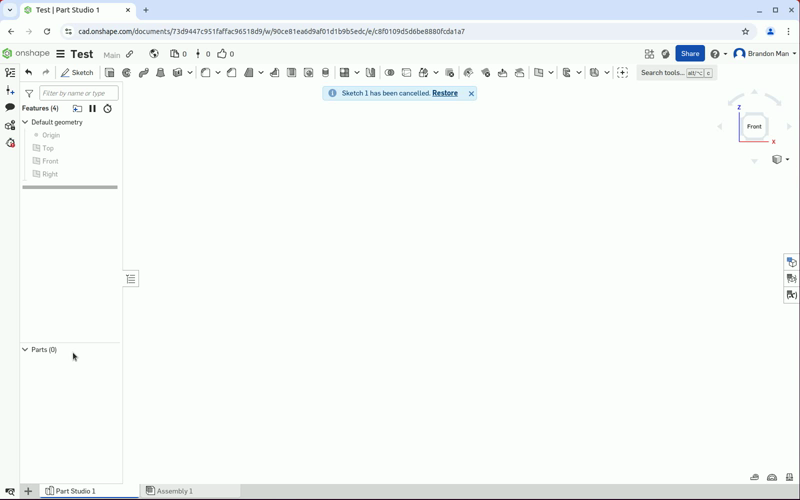
mouse_move(73, 352)
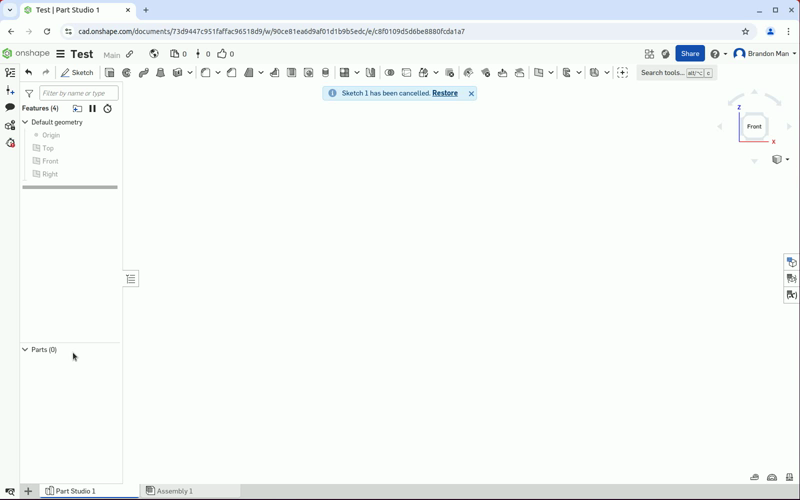
key(shift+y)
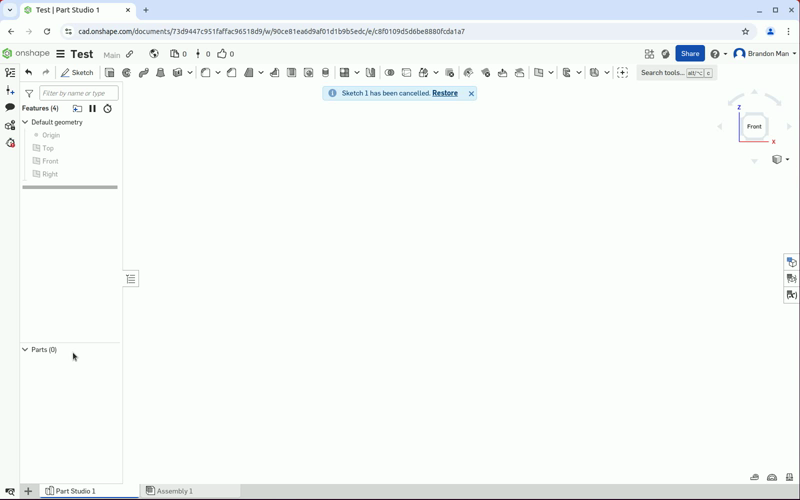
key(shift+s)
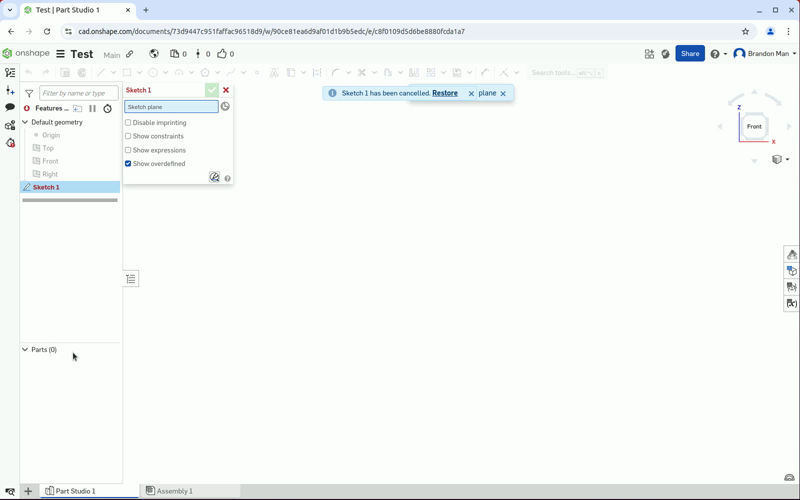
mouse_move(73, 163)
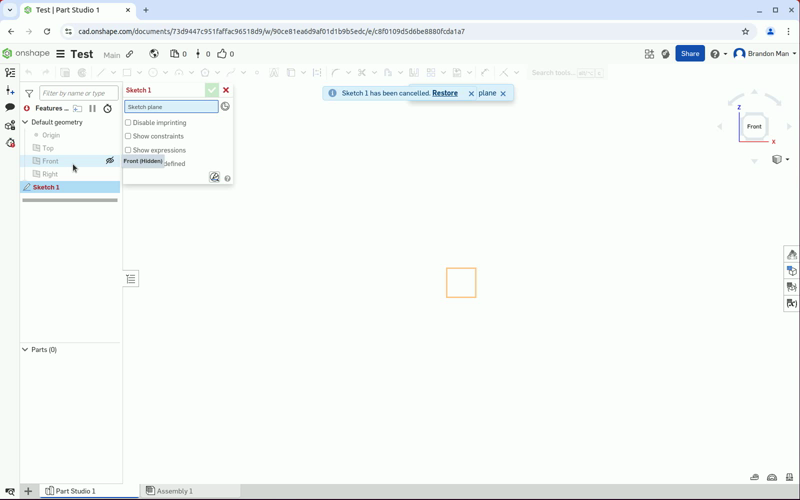
click(73, 163)
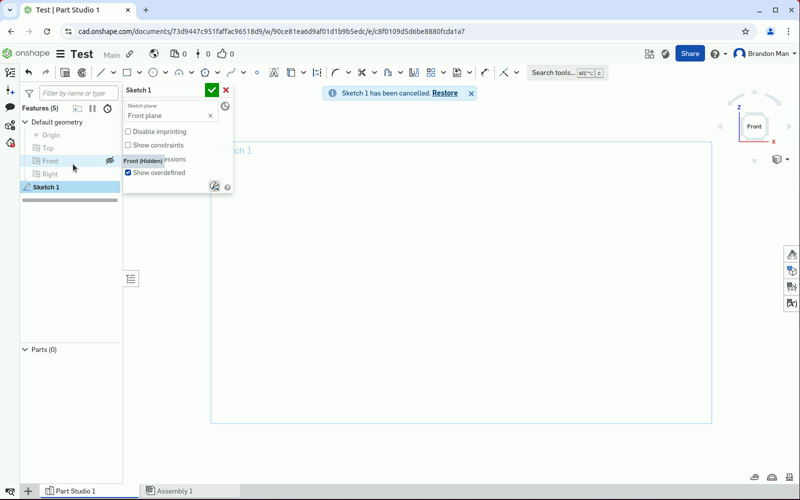
mouse_move(73, 352)
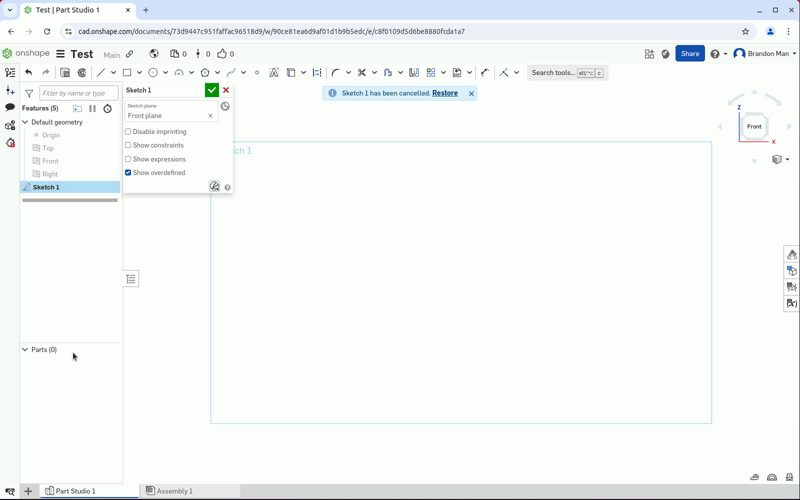
key(y)
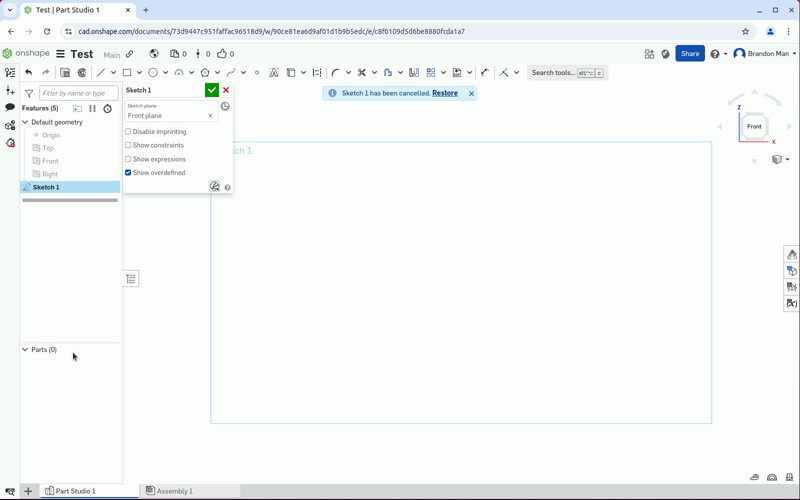
key(a)
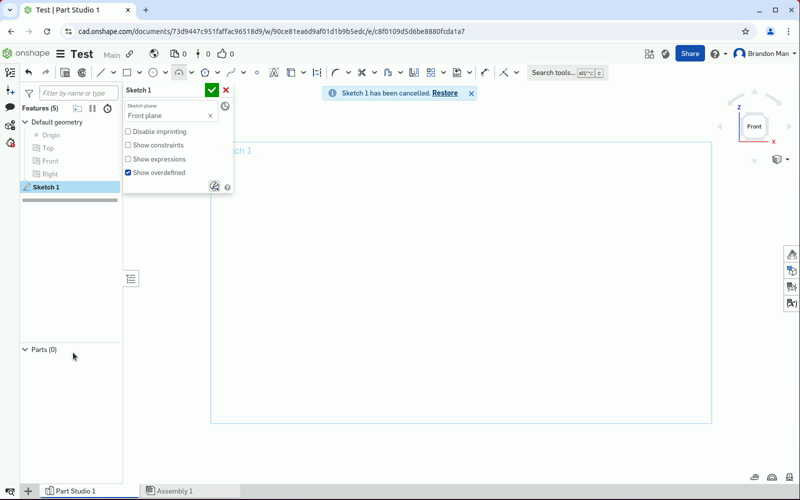
key_down(shift)
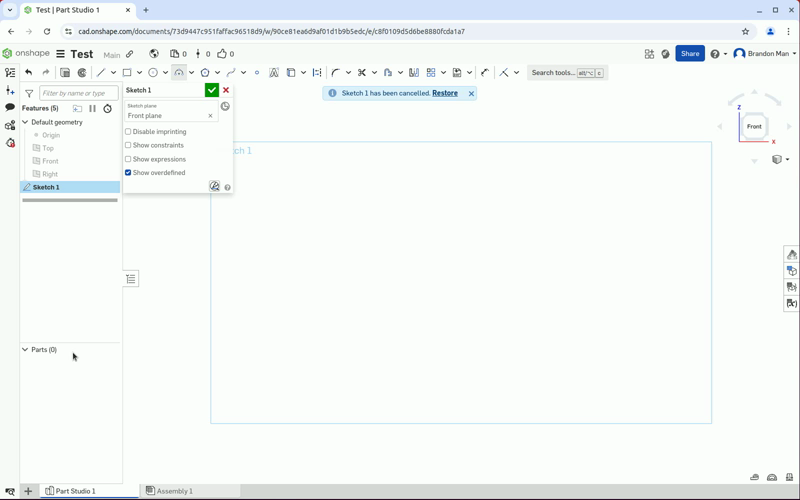
mouse_move(460, 250)
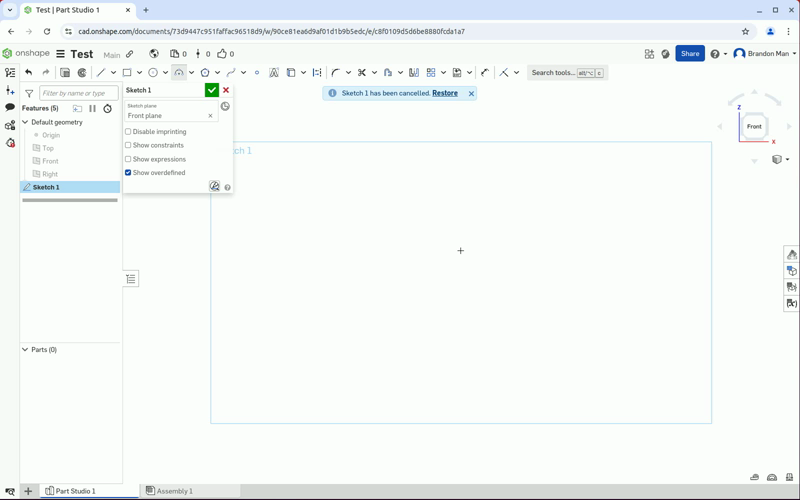
click(460, 250)
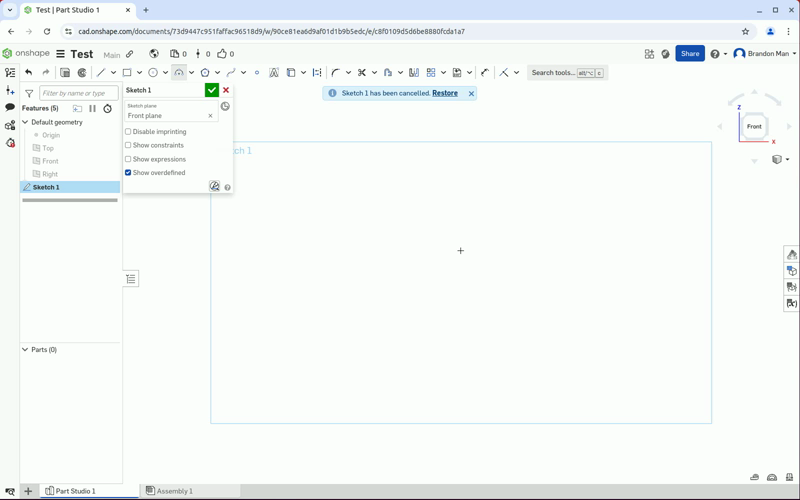
key_up(shift)
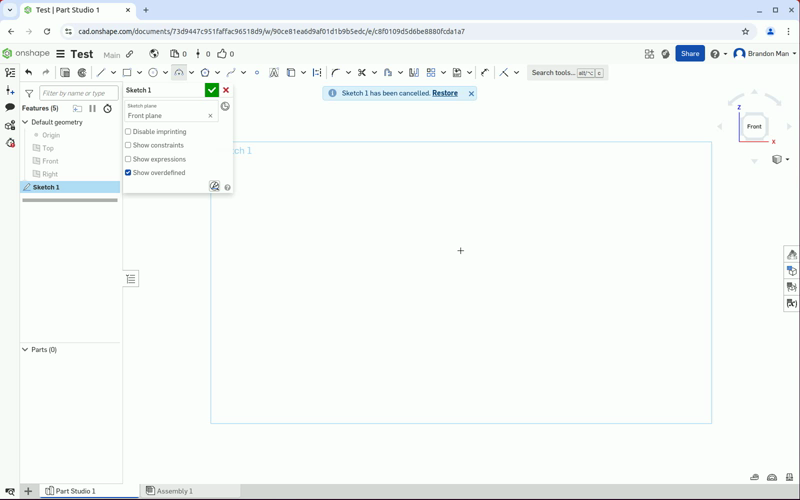
key_down(shift)
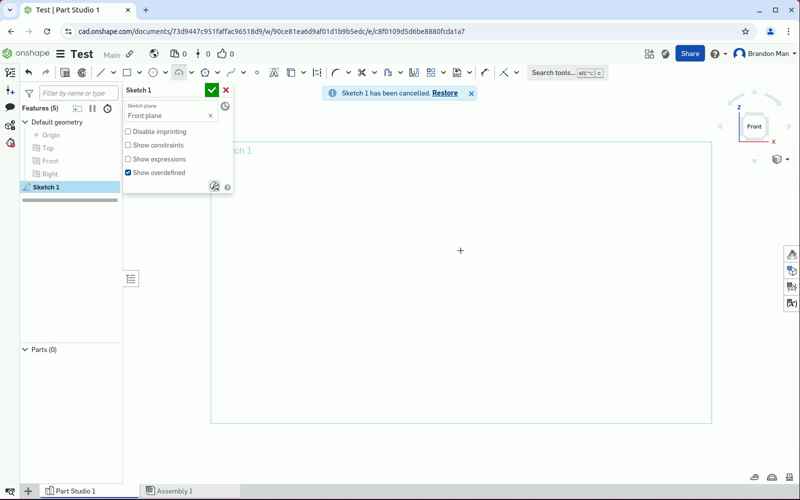
mouse_move(494, 280)
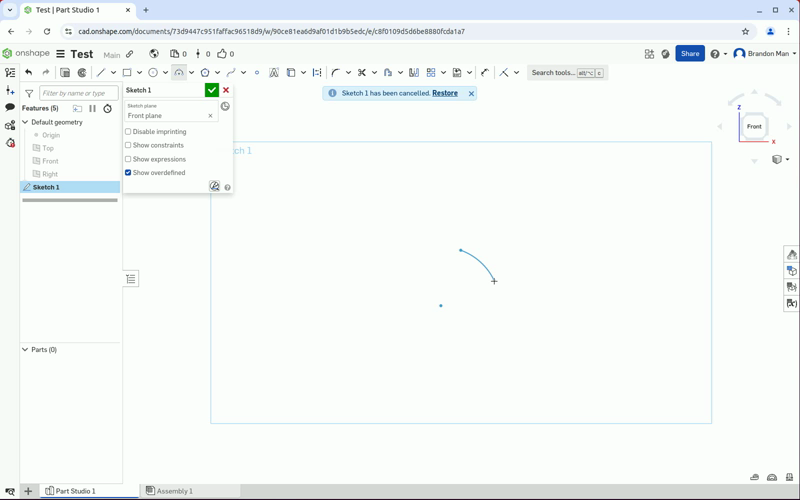
click(494, 280)
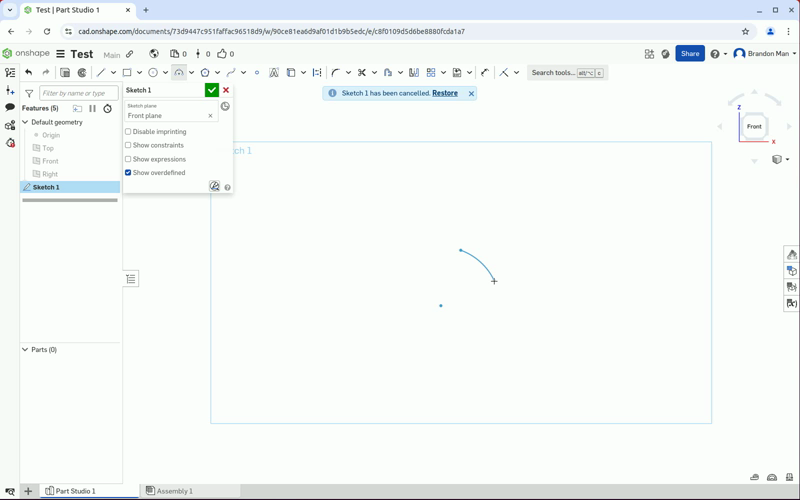
mouse_move(438, 307)
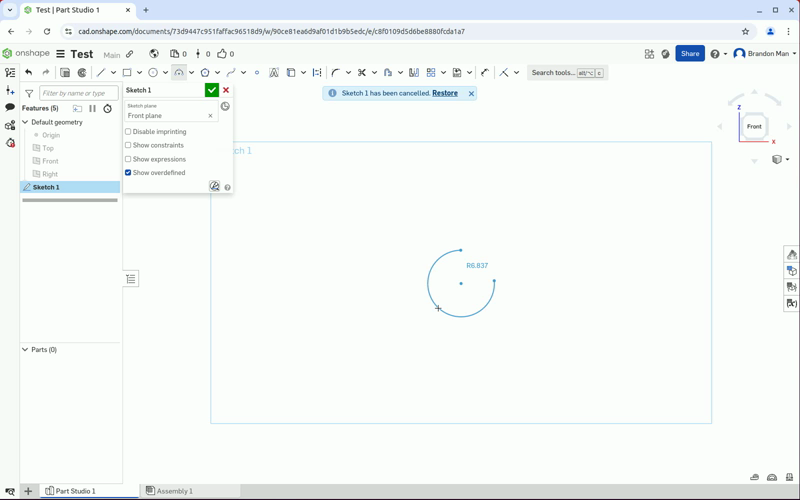
click(438, 307)
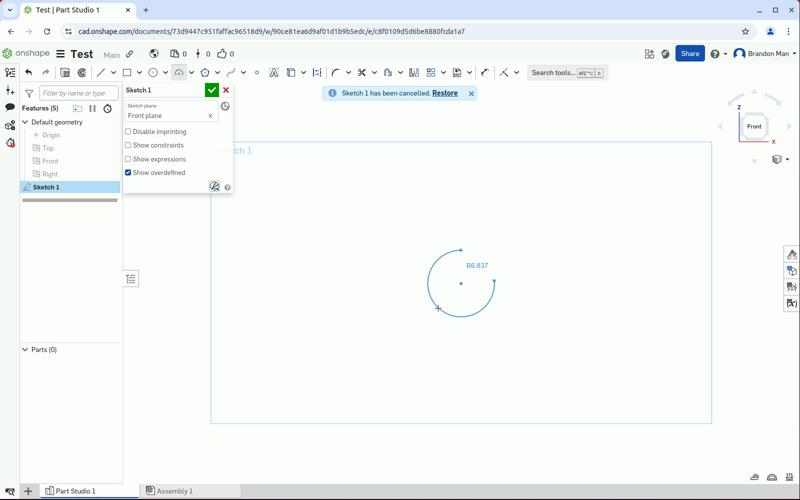
key_up(shift)
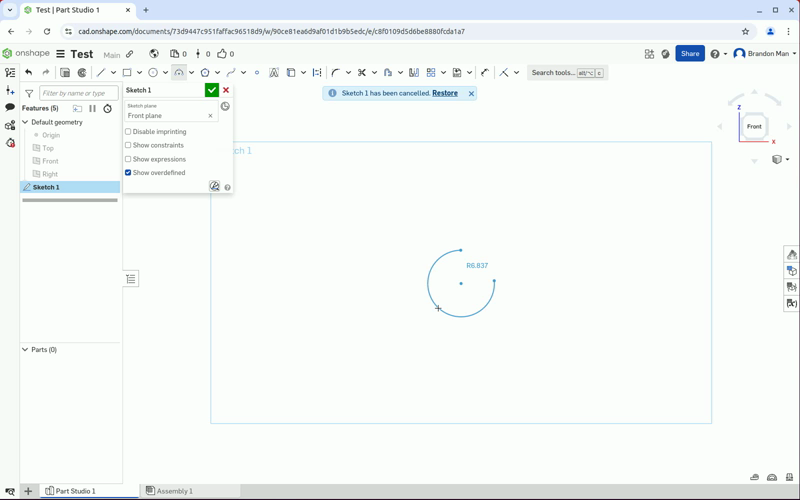
mouse_move(494, 280)
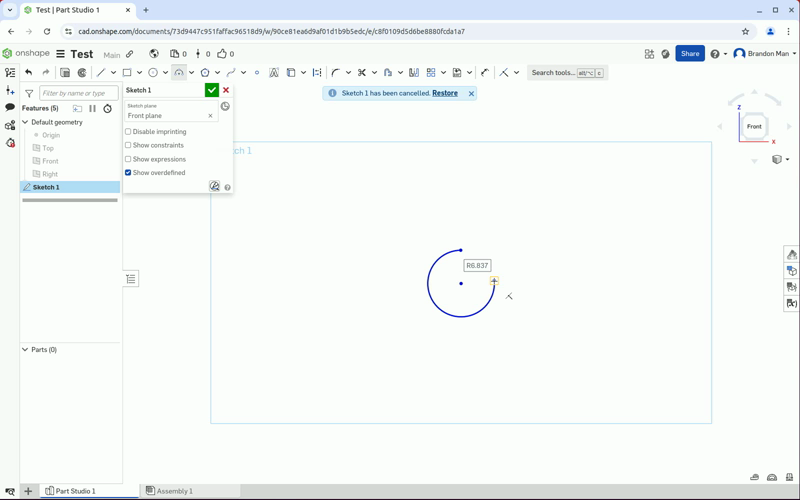
click(494, 280)
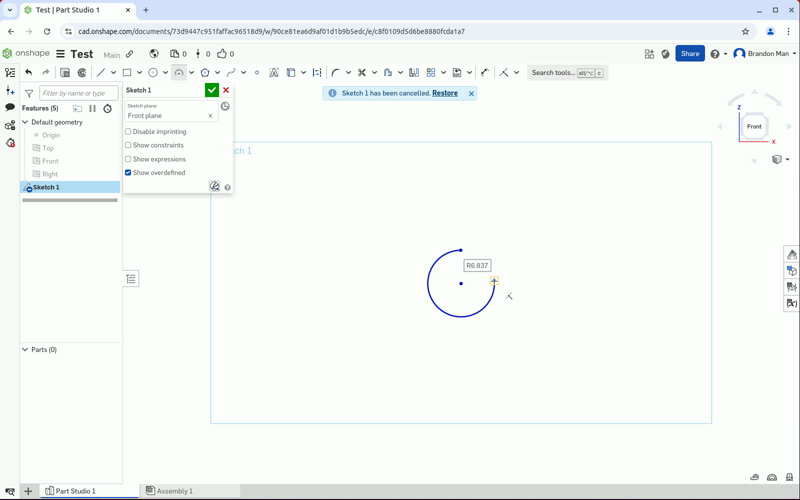
key_down(shift)
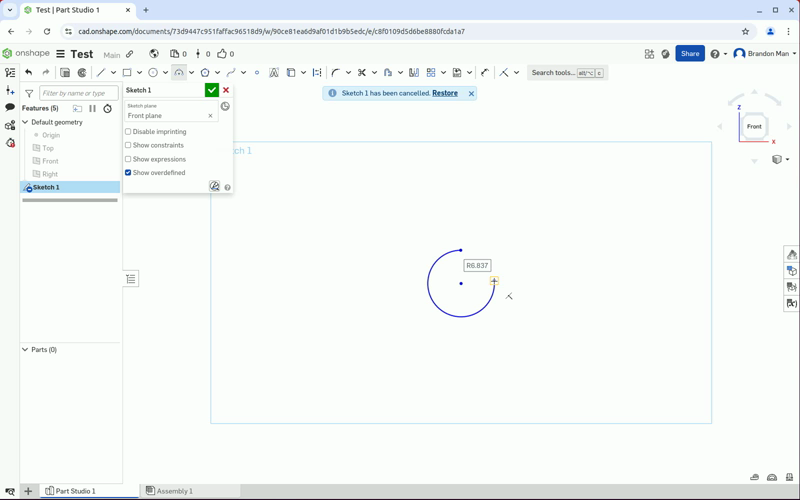
mouse_move(504, 269)
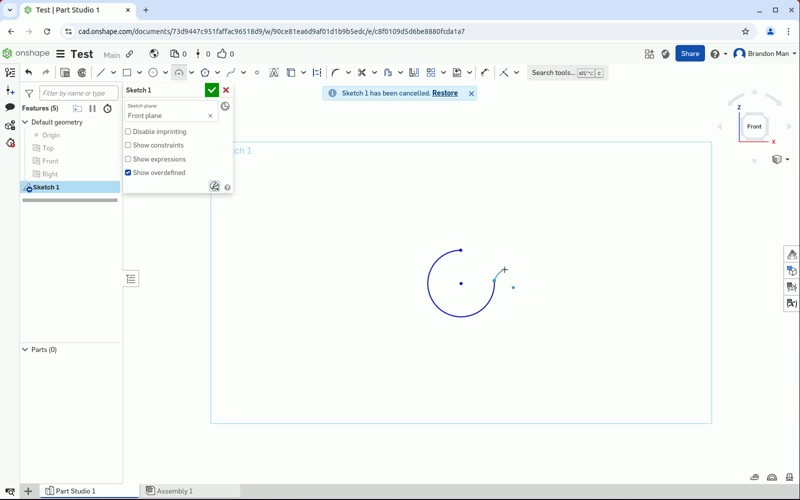
click(504, 269)
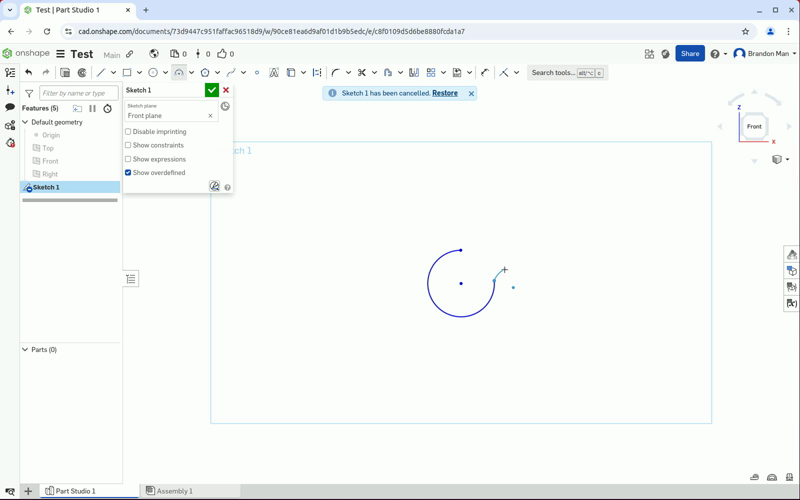
mouse_move(496, 272)
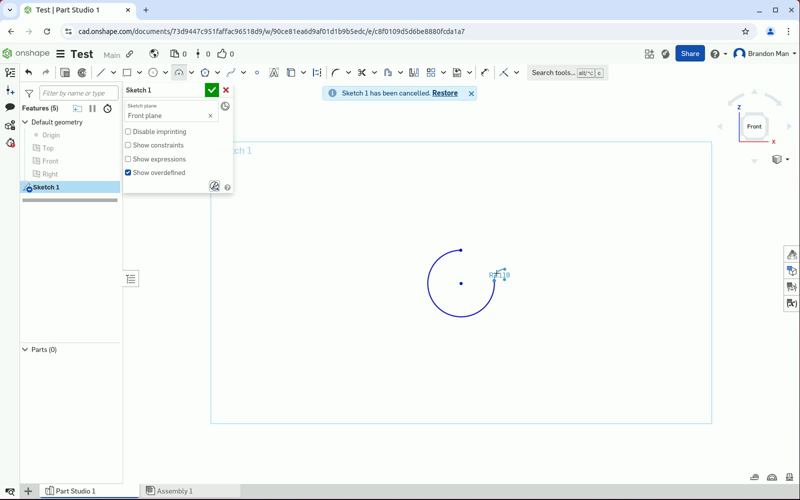
click(496, 272)
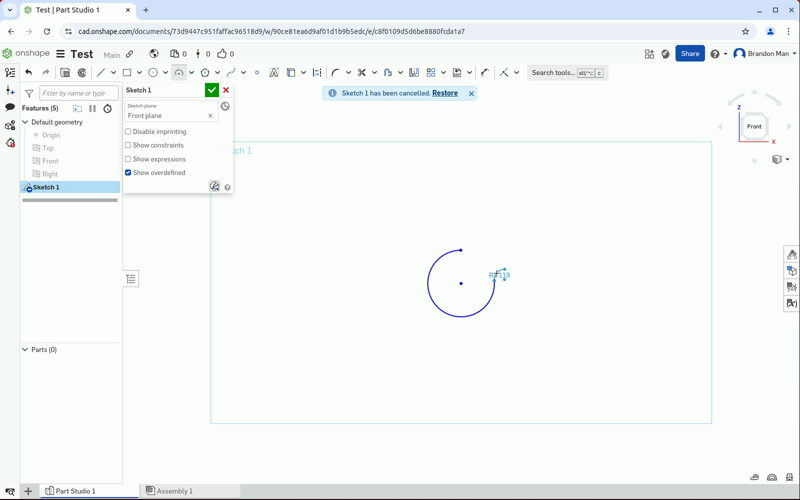
key_up(shift)
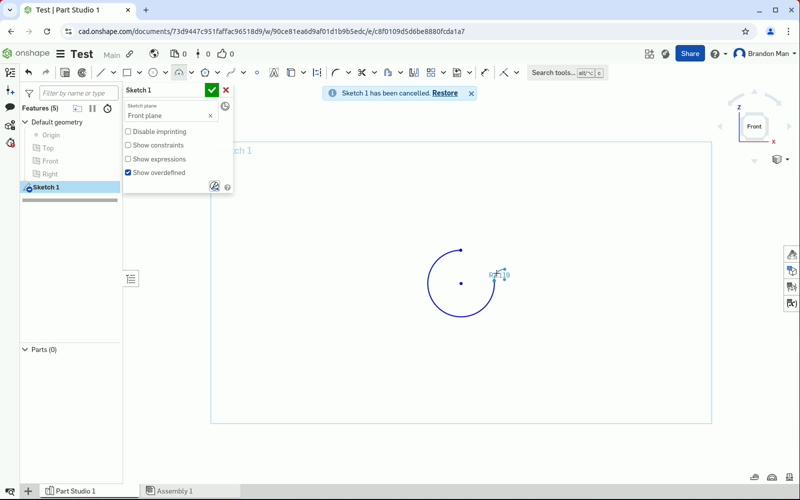
key(esc)
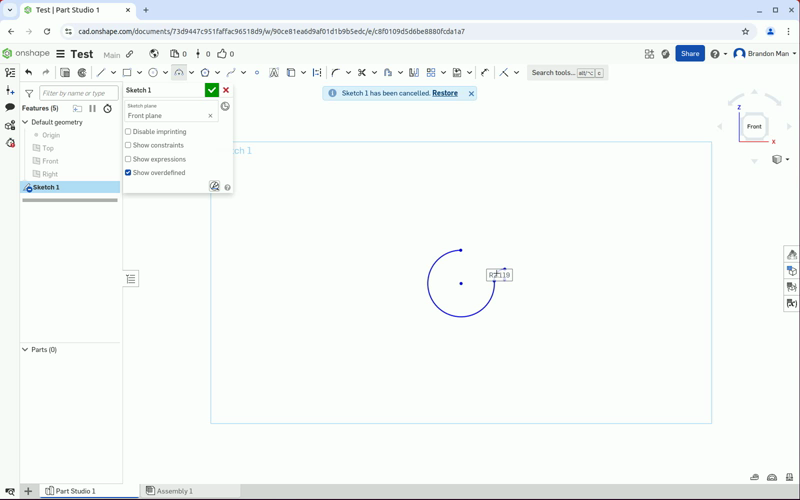
key(l)
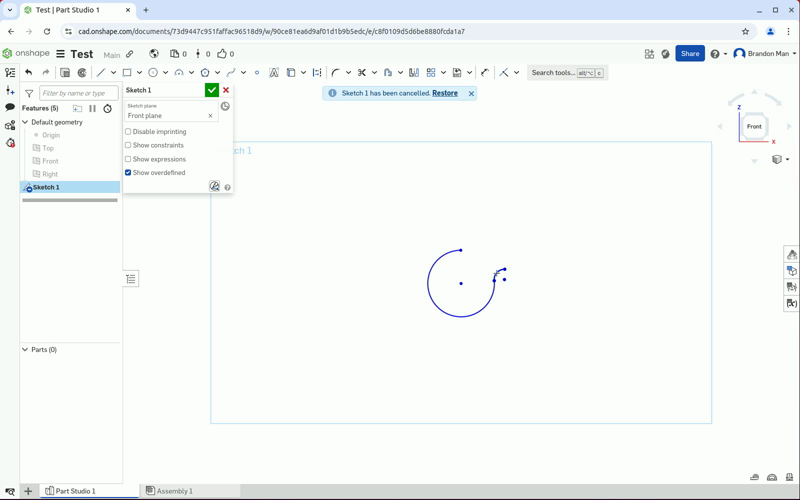
mouse_move(504, 269)
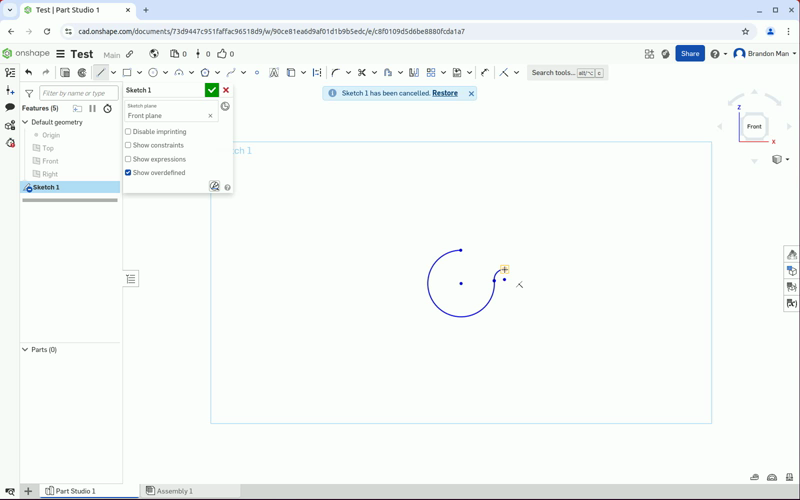
click(504, 269)
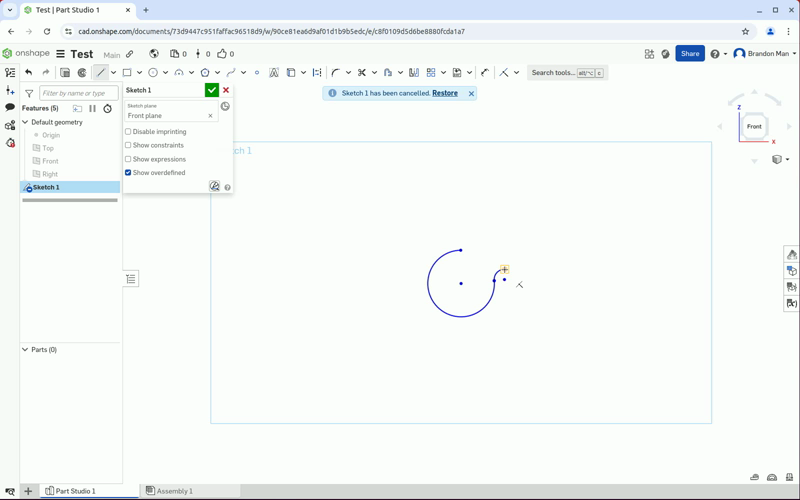
key_down(shift)
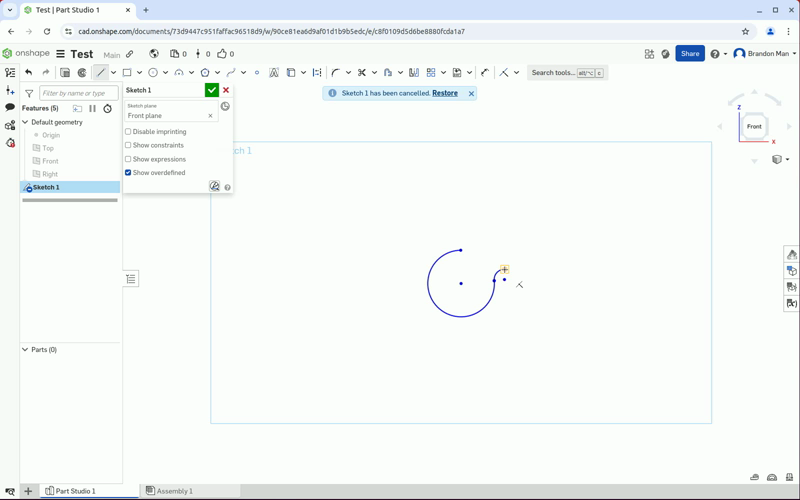
mouse_move(534, 269)
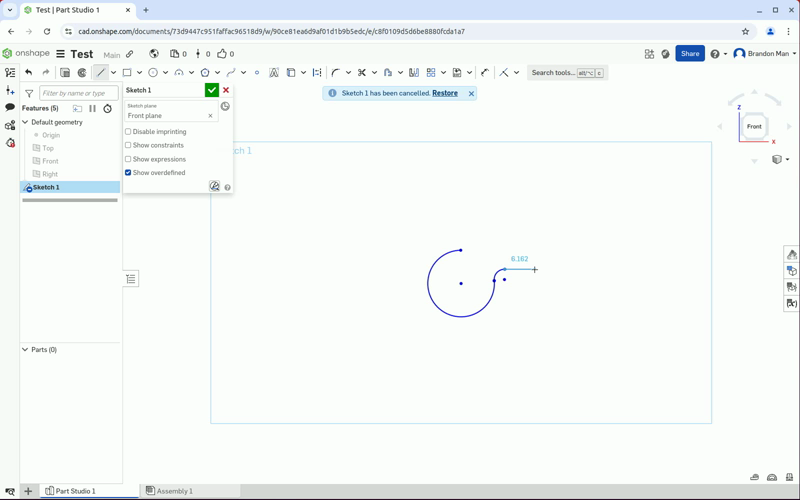
mouse_move(542, 269)
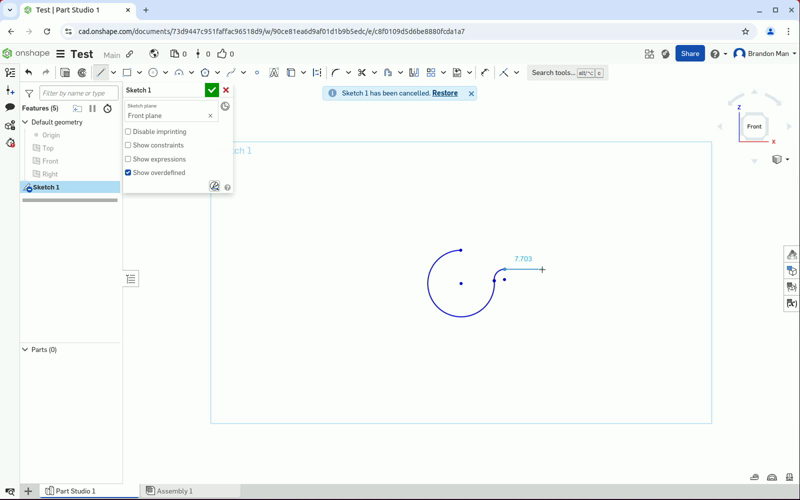
click(542, 269)
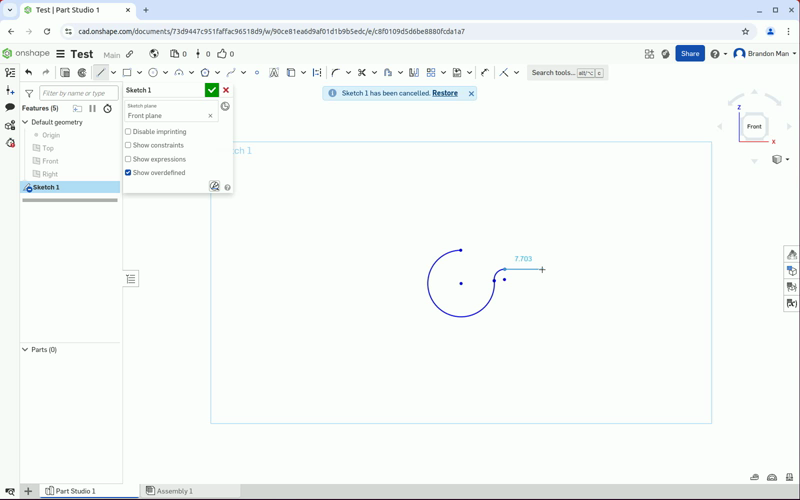
key_up(shift)
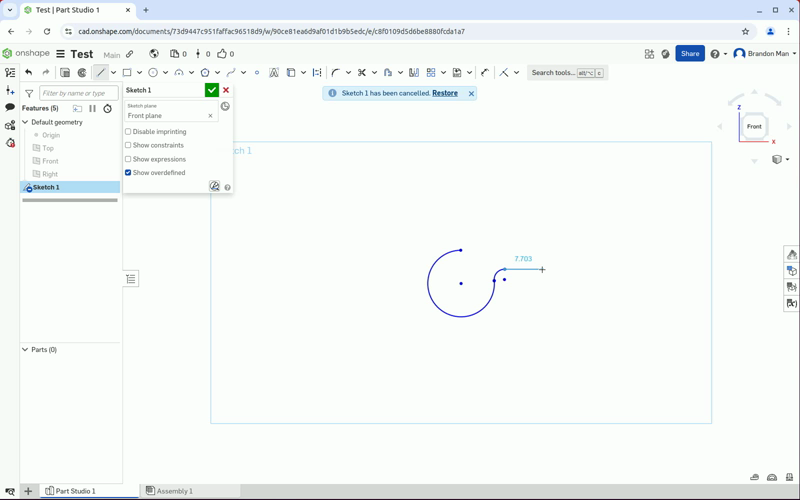
key_down(shift)
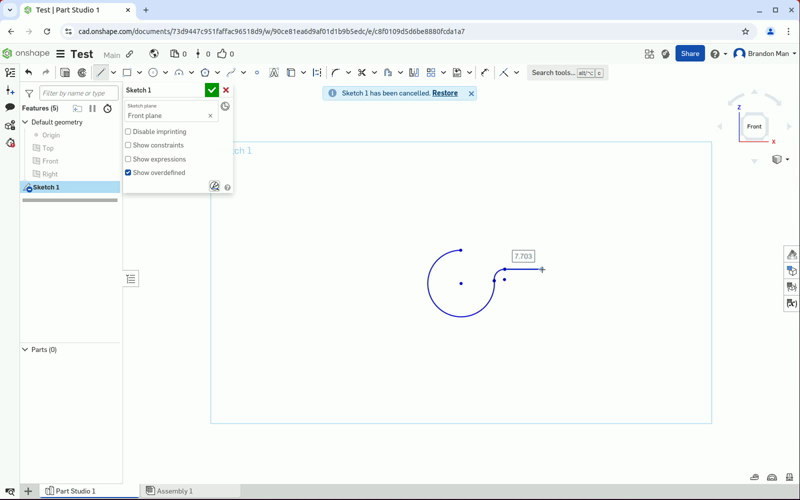
mouse_move(572, 269)
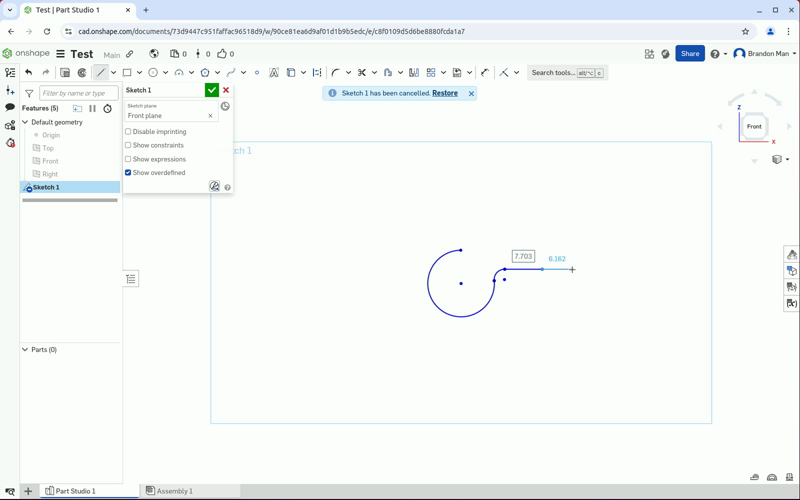
mouse_move(573, 269)
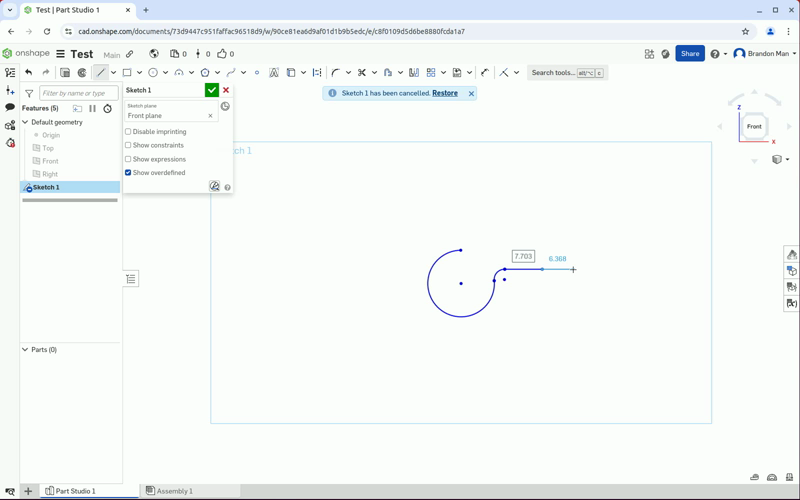
click(573, 269)
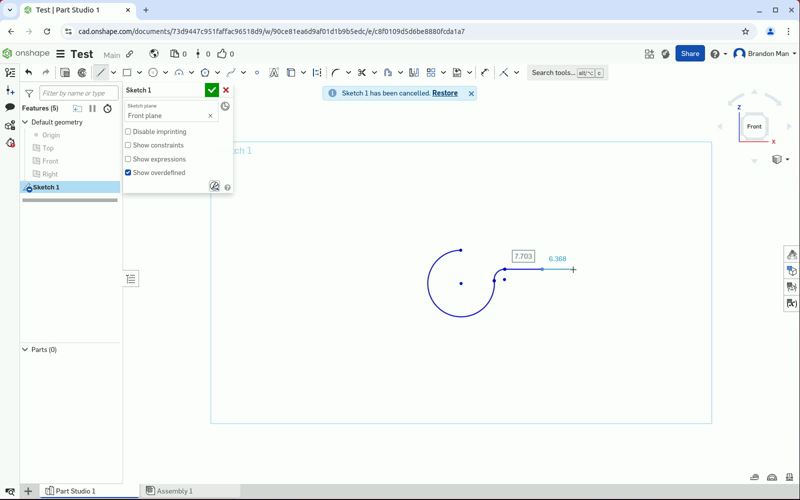
key_up(shift)
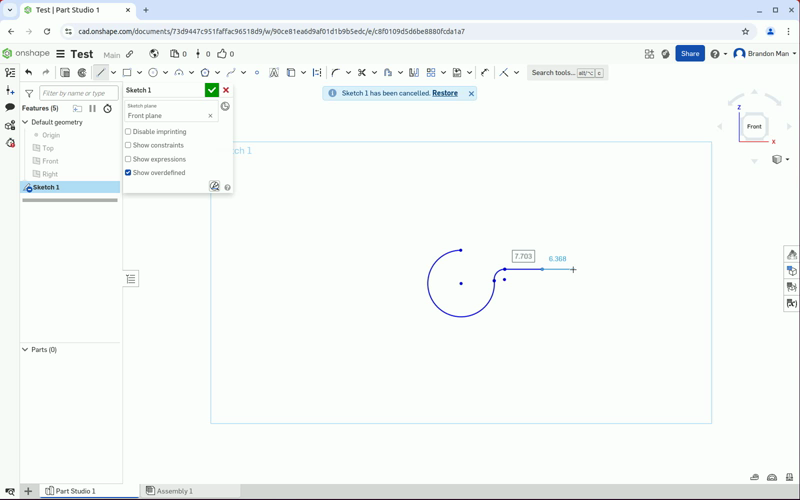
key_down(shift)
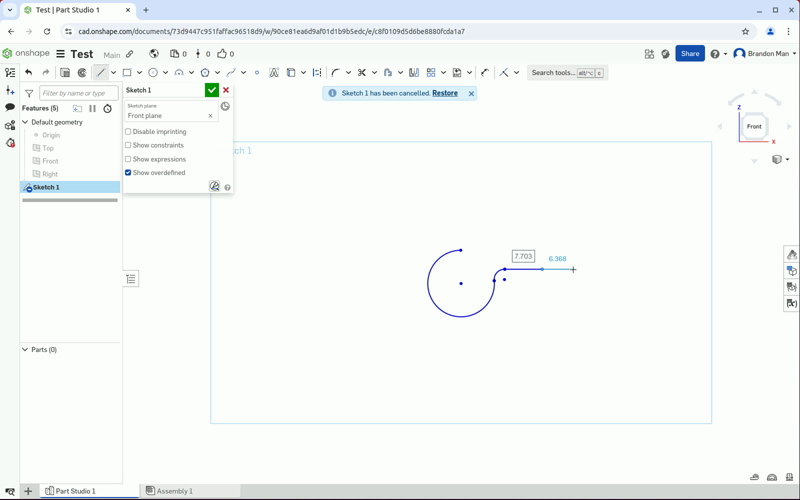
mouse_move(589, 269)
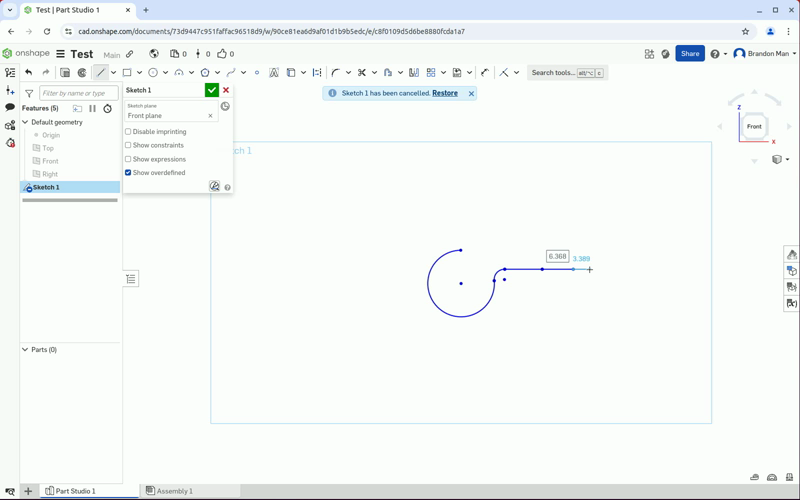
mouse_move(573, 244)
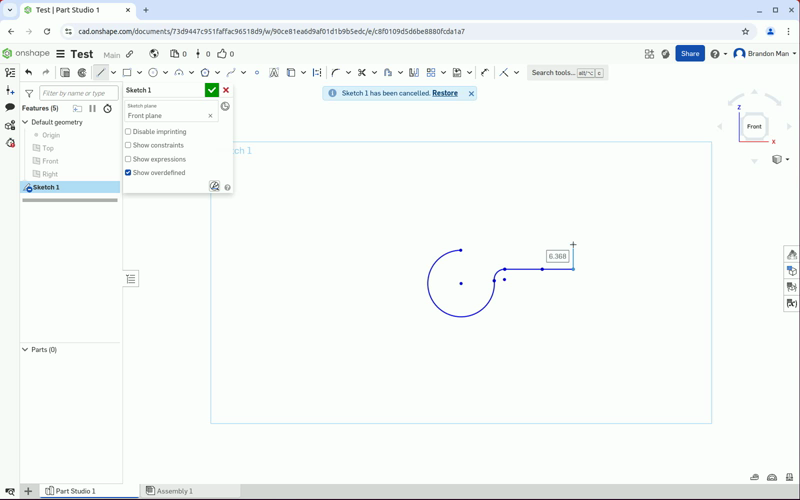
click(573, 244)
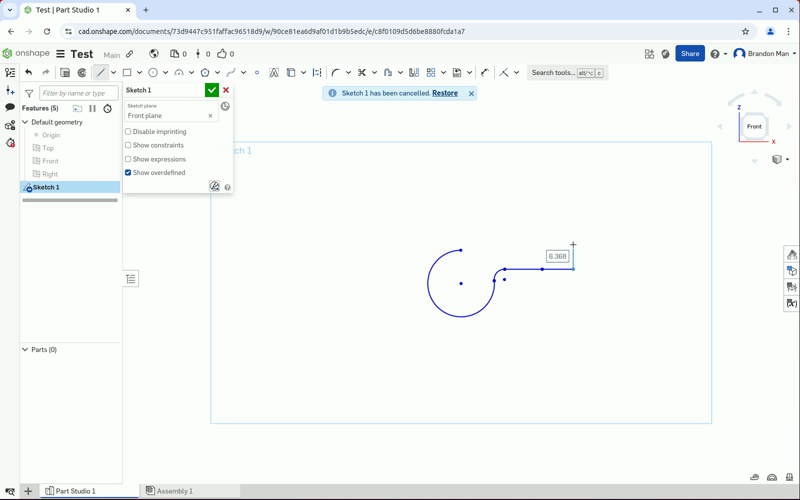
key_up(shift)
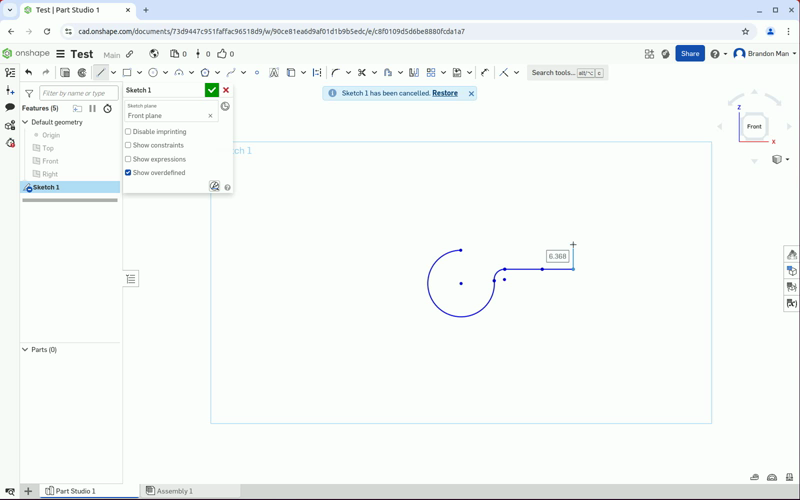
key_down(shift)
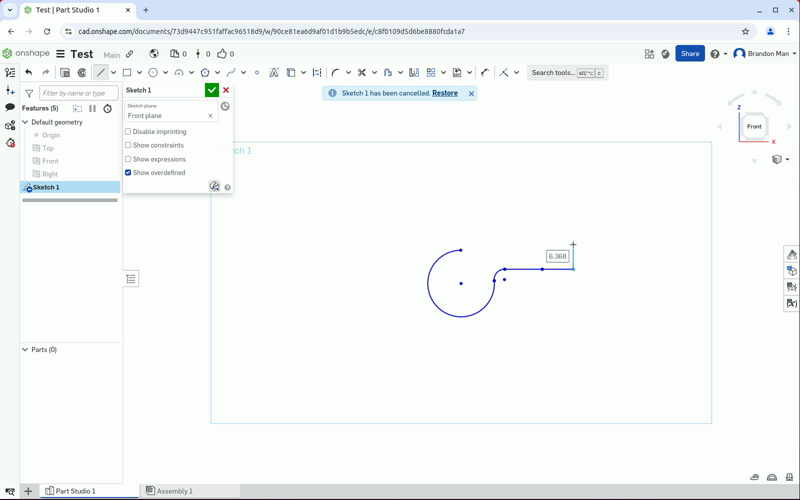
mouse_move(504, 244)
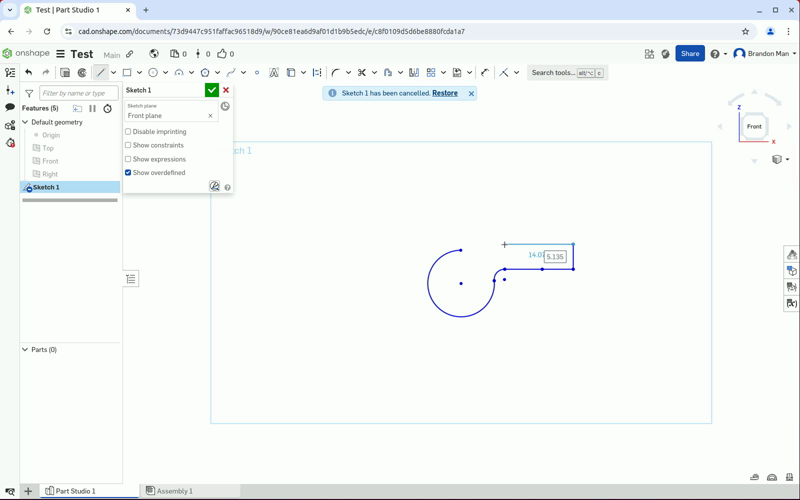
click(504, 244)
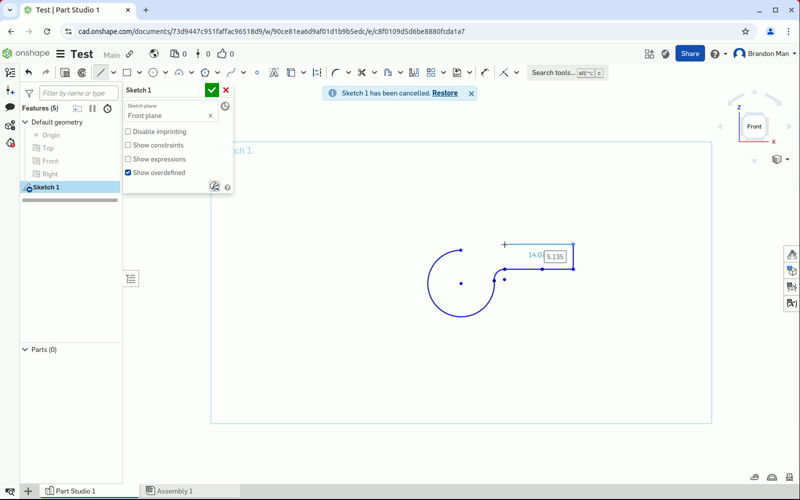
key_up(shift)
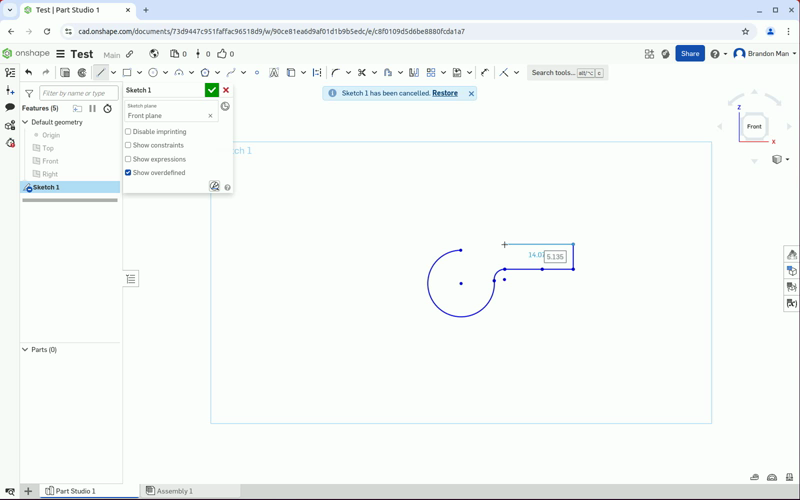
key_down(shift)
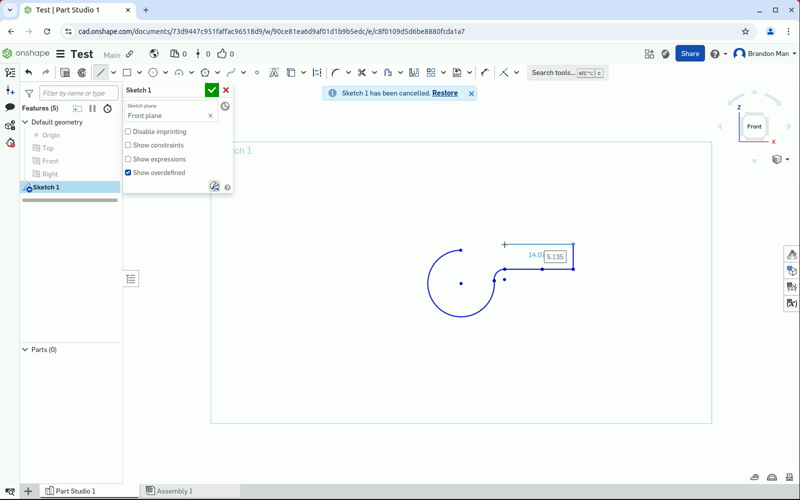
mouse_move(534, 244)
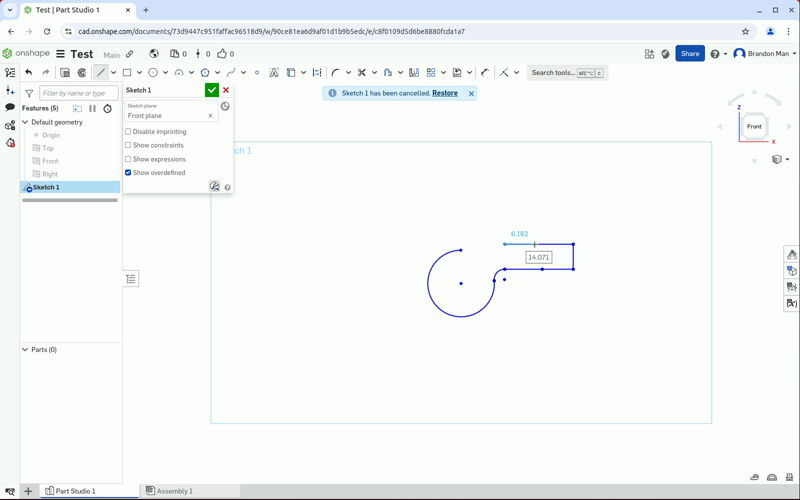
mouse_move(504, 250)
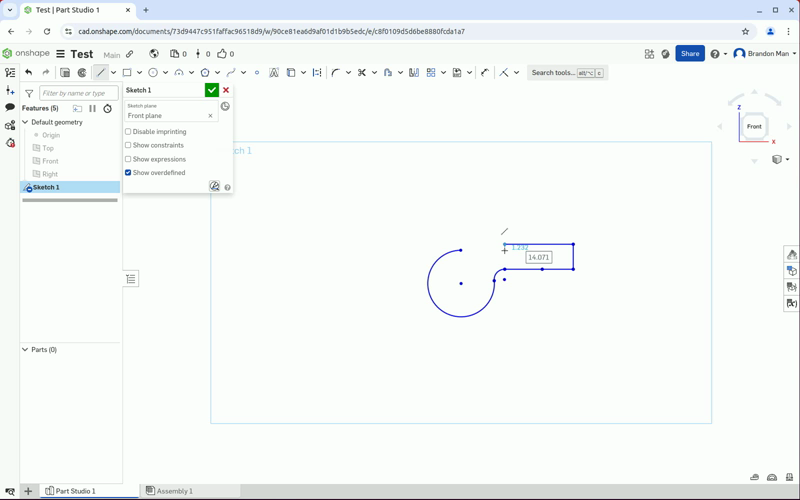
scroll(6)
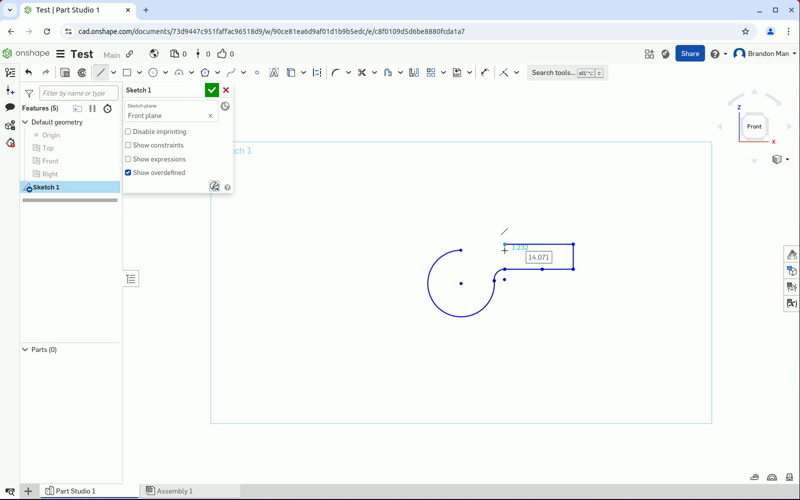
scroll(6)
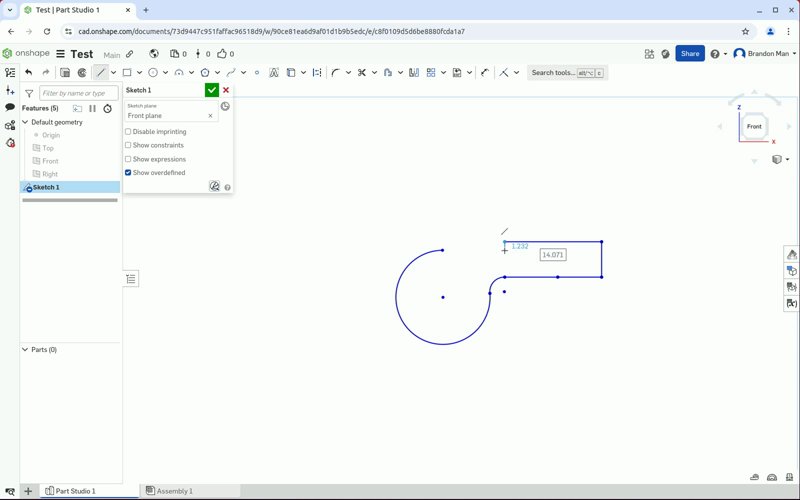
scroll(6)
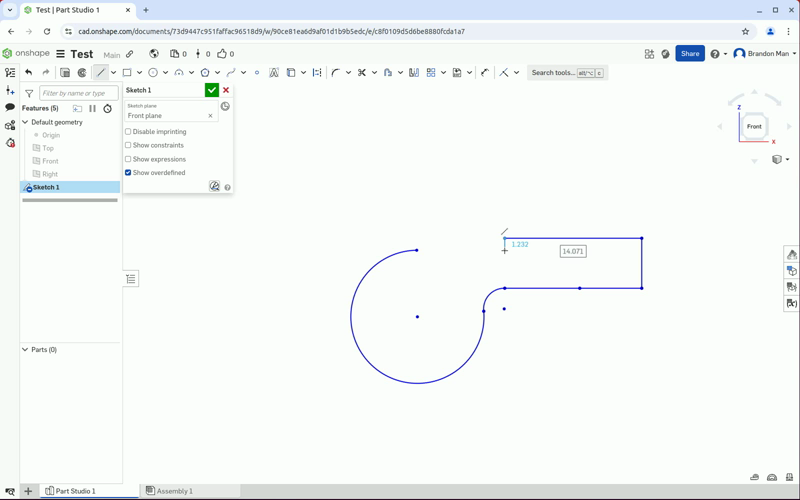
scroll(6)
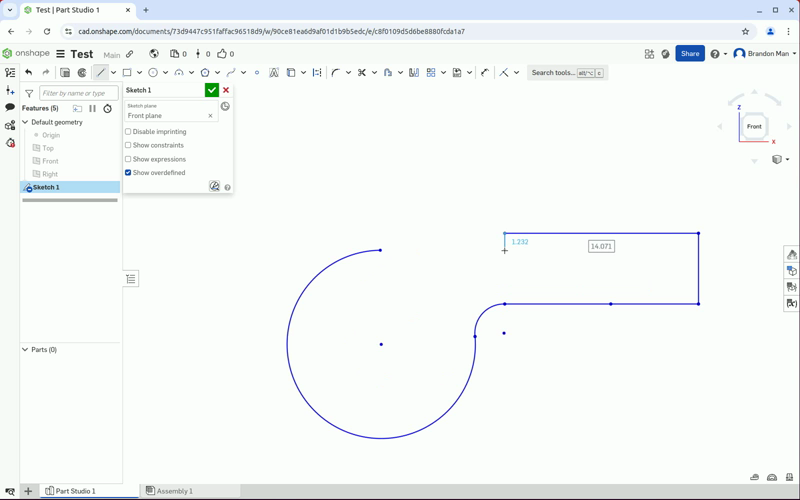
scroll(6)
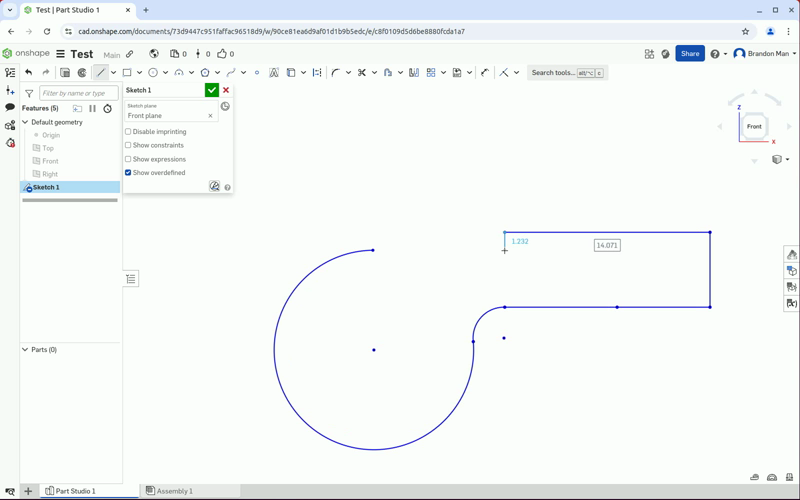
scroll(6)
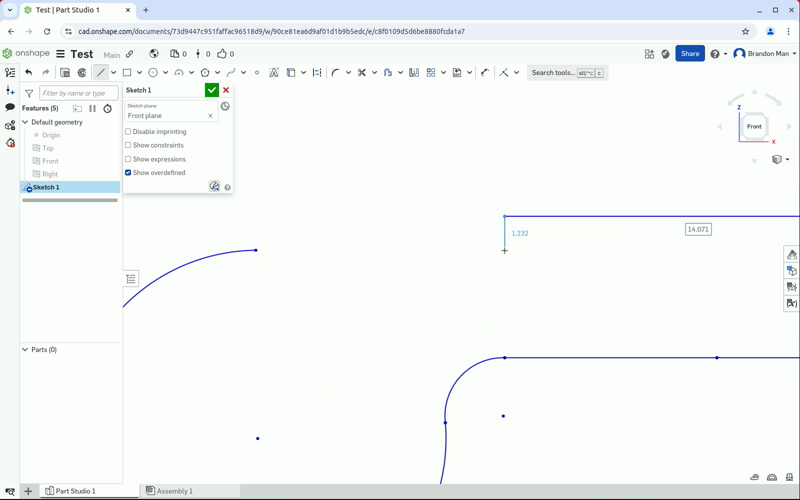
scroll(6)
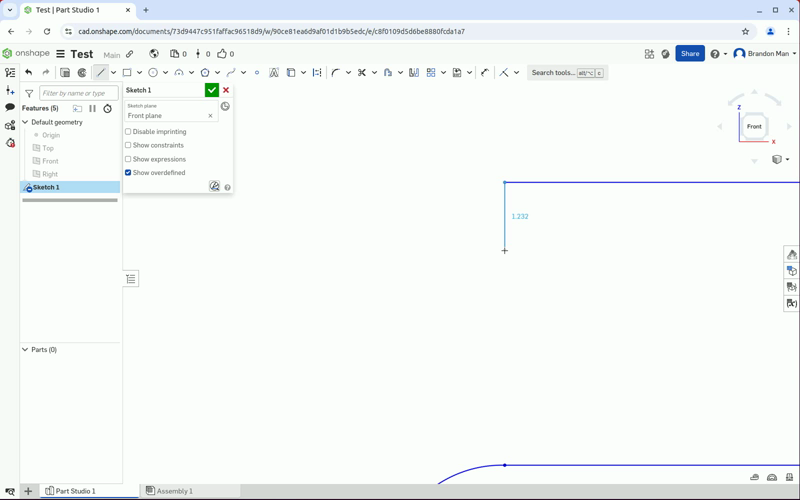
click(504, 250)
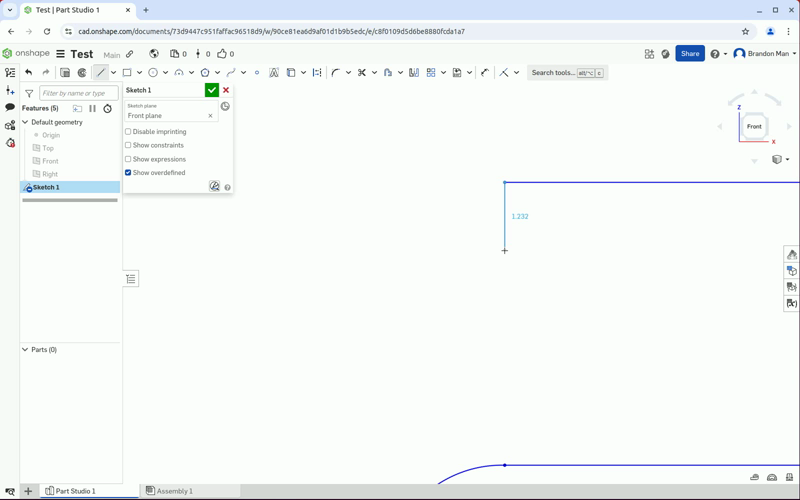
scroll(-6)
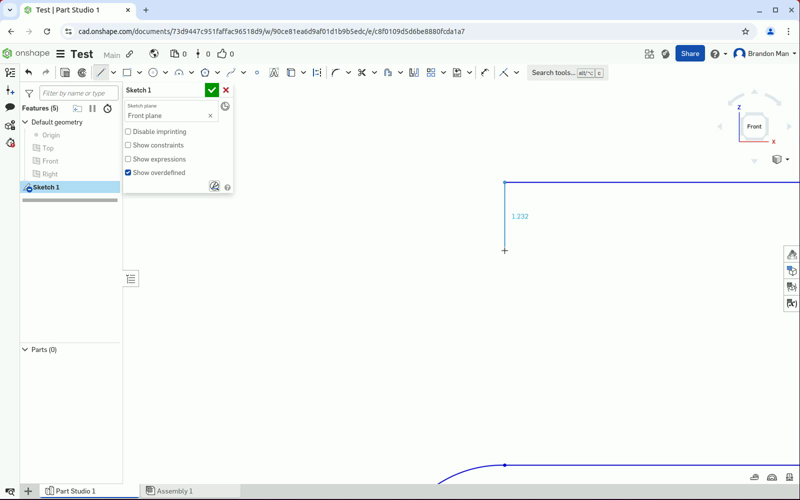
scroll(-6)
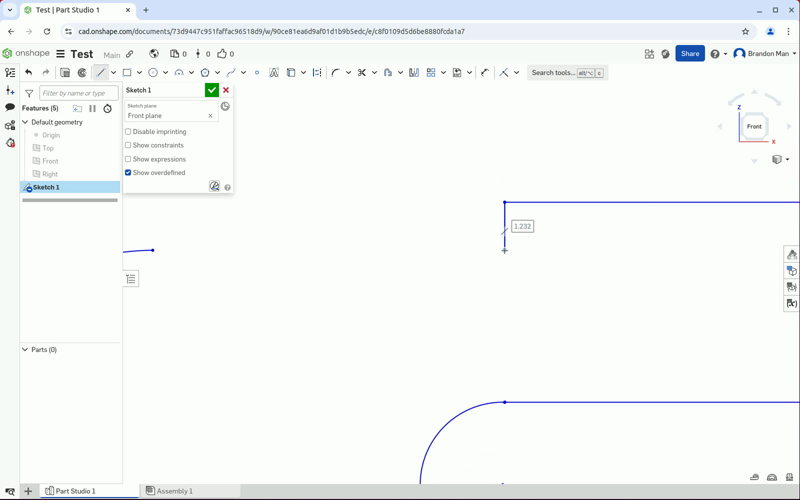
scroll(-6)
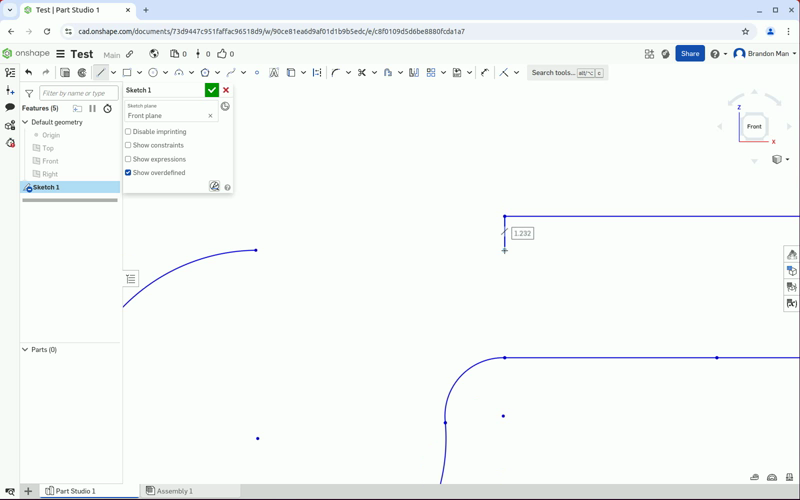
scroll(-6)
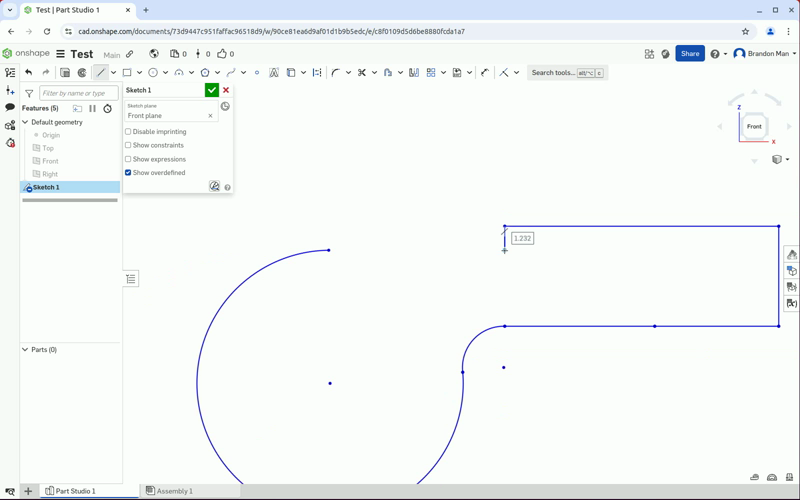
scroll(-6)
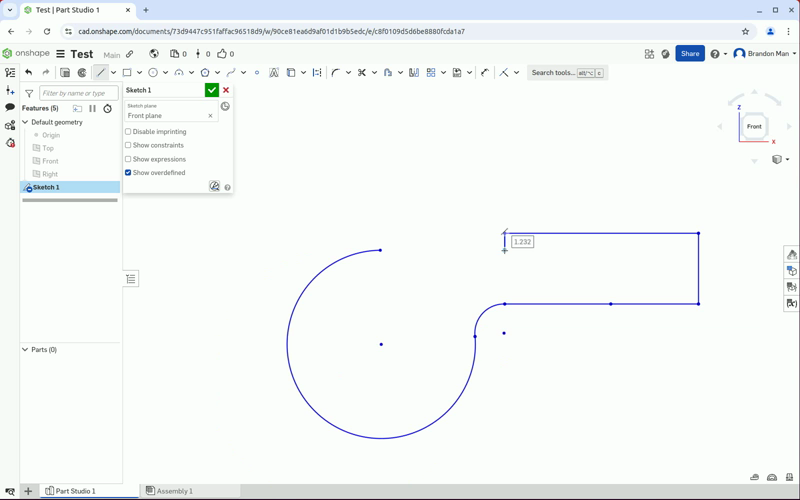
scroll(-6)
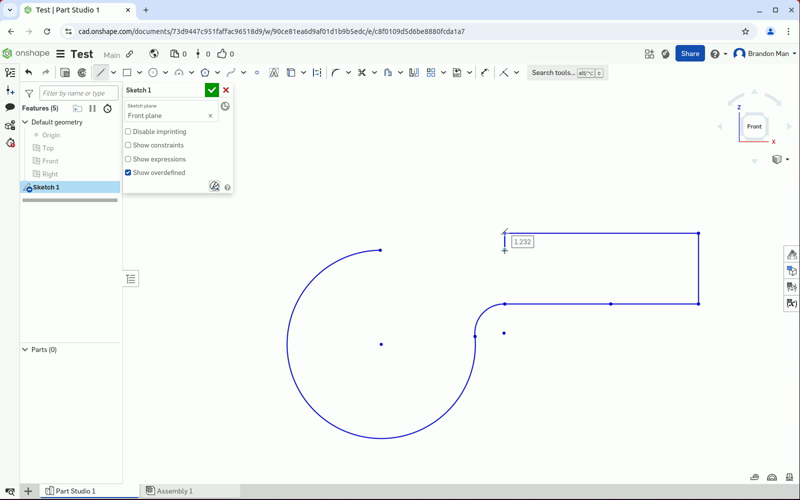
scroll(-6)
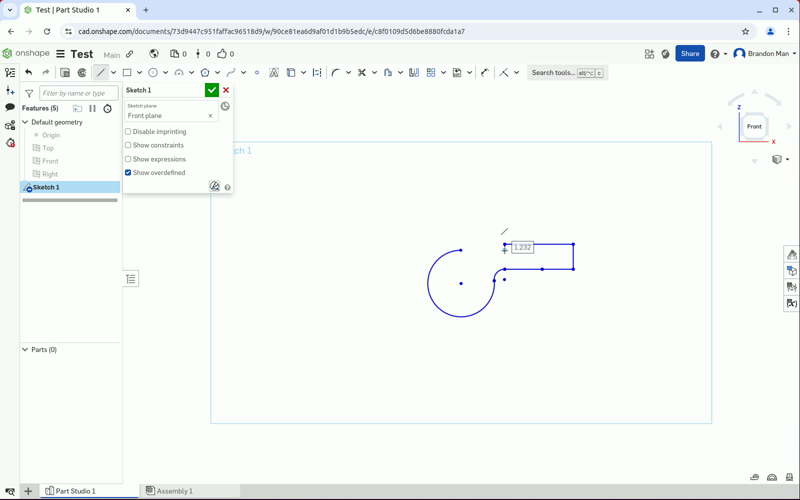
key_up(shift)
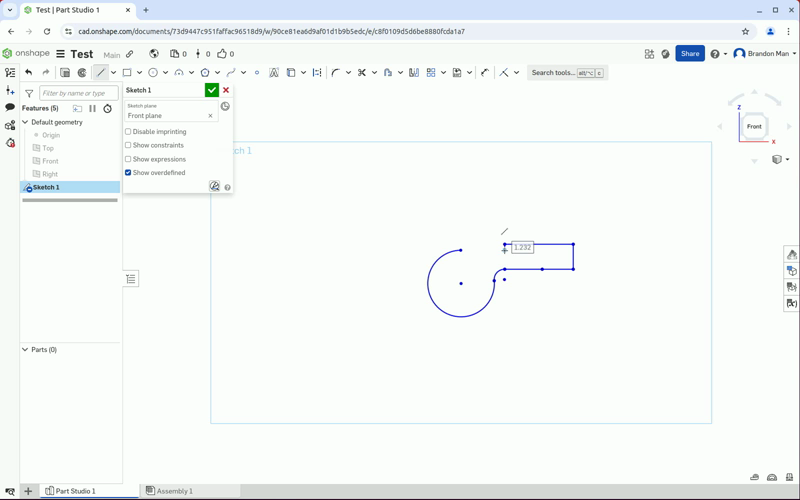
mouse_move(534, 250)
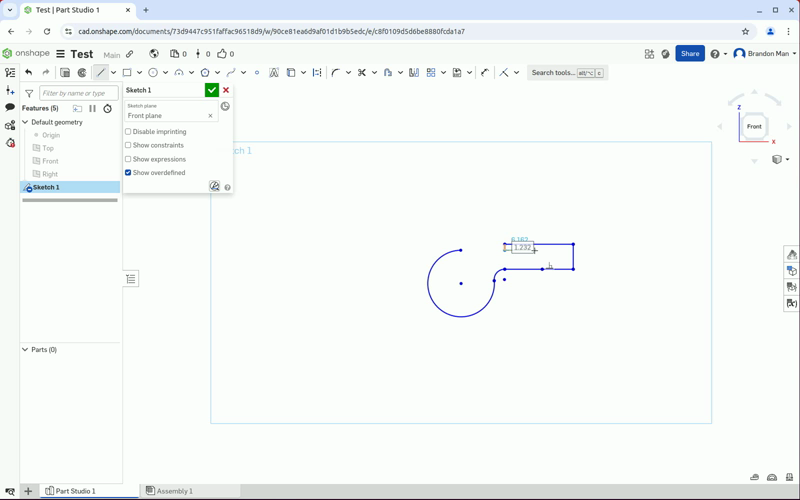
key_down(shift)
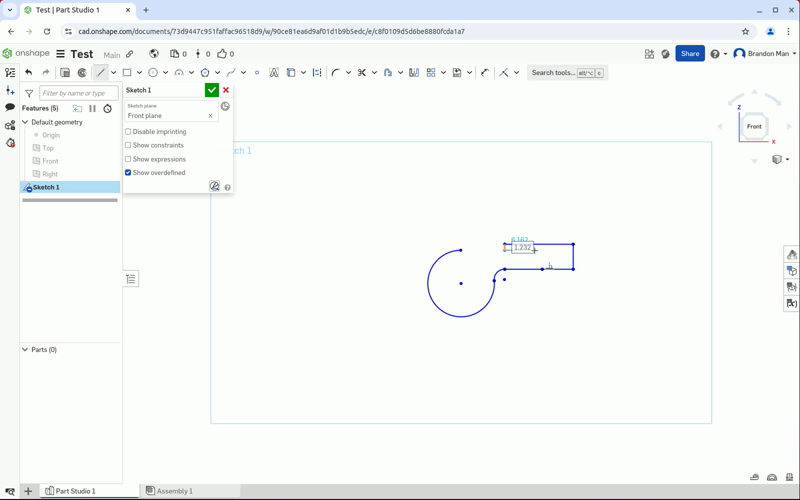
mouse_move(460, 250)
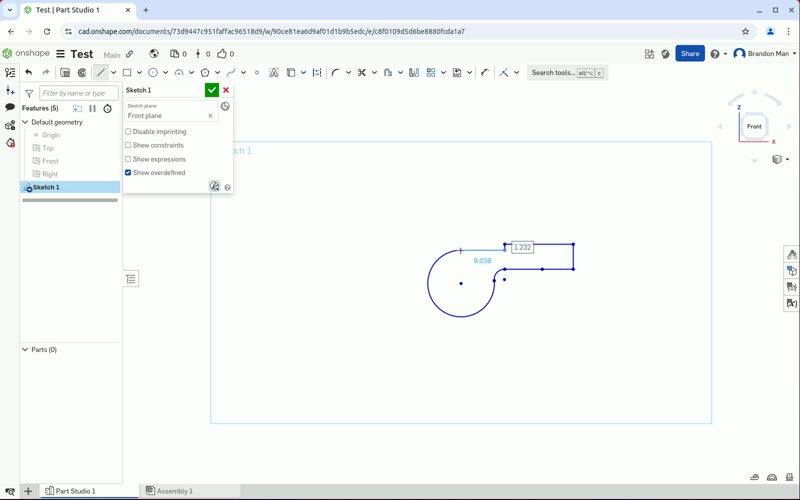
key_up(shift)
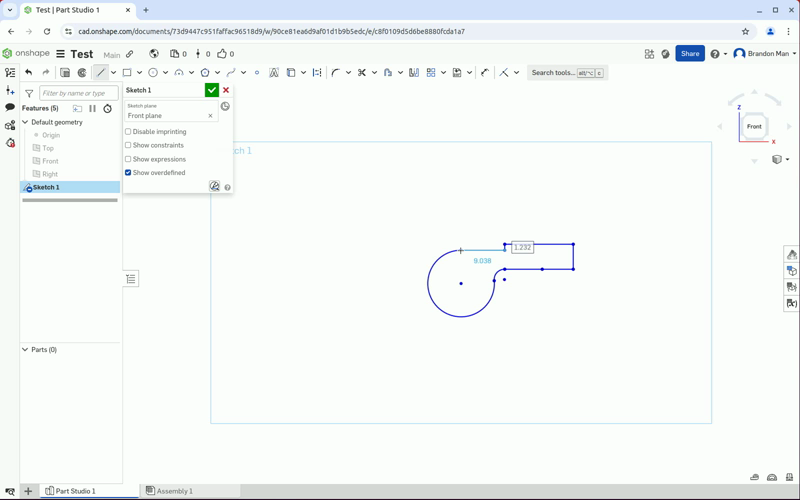
click(460, 250)
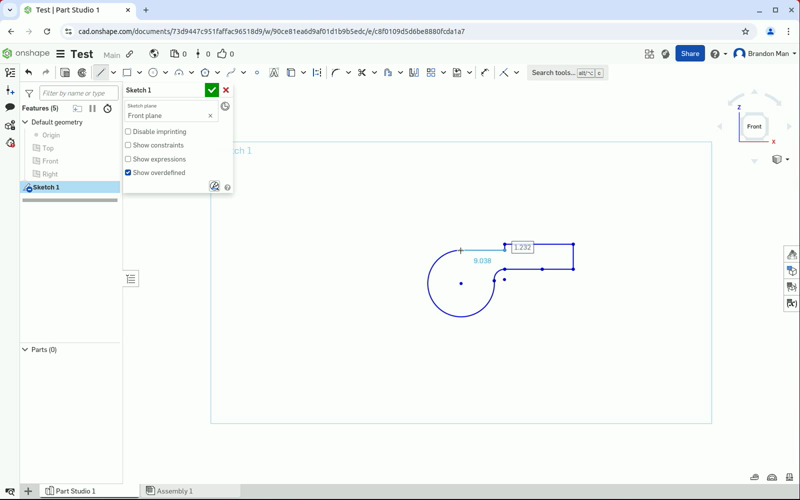
key(esc)
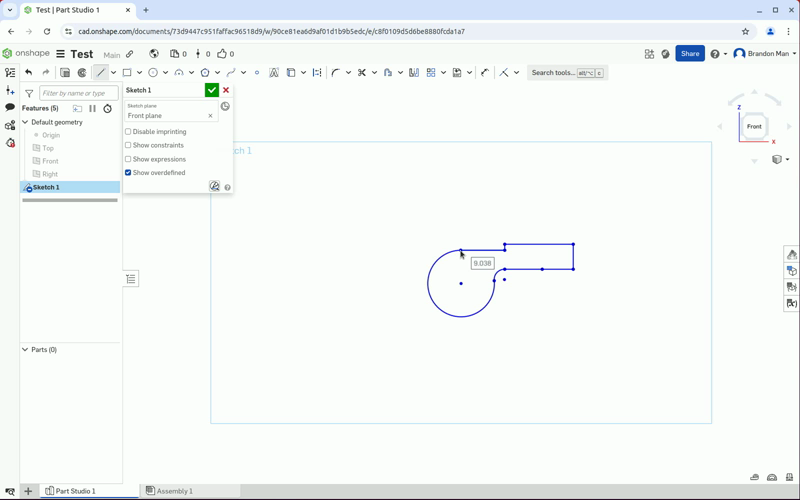
key(c)
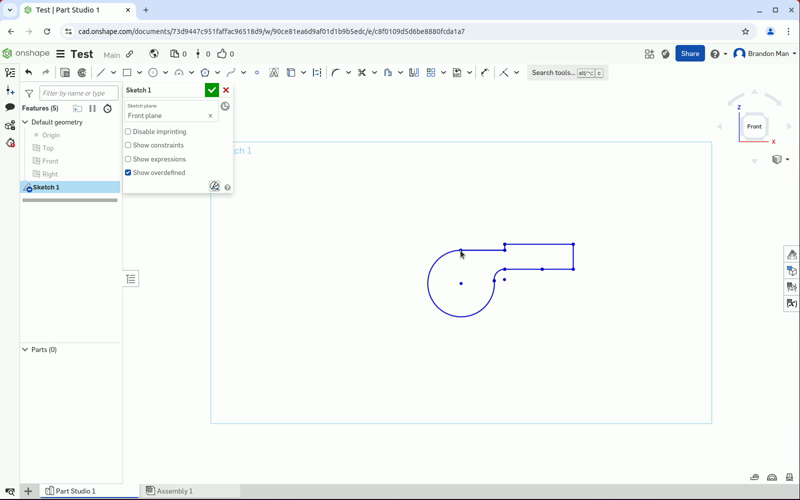
key_down(shift)
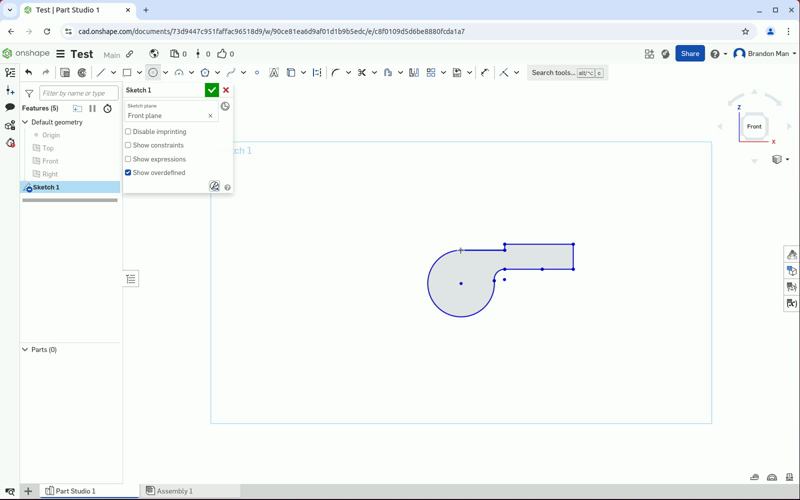
mouse_move(460, 283)
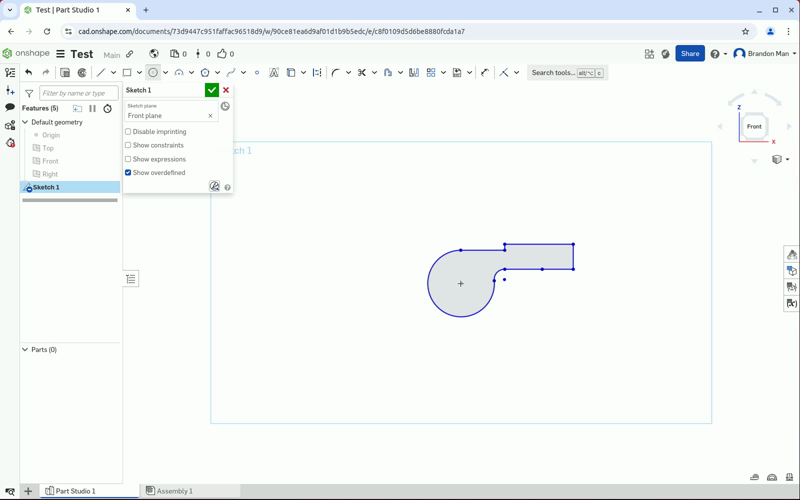
click(460, 283)
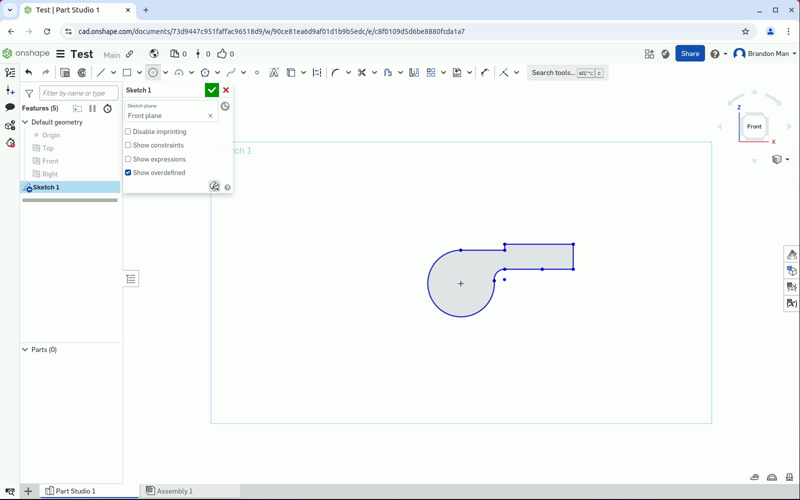
key_up(shift)
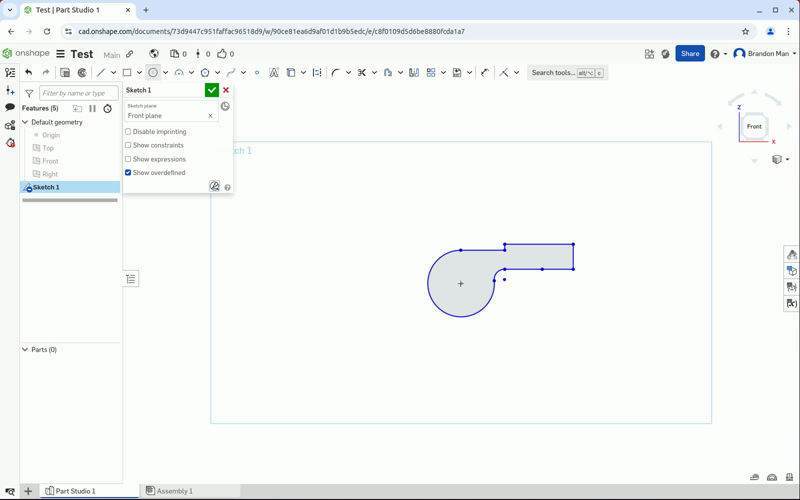
mouse_move(477, 283)
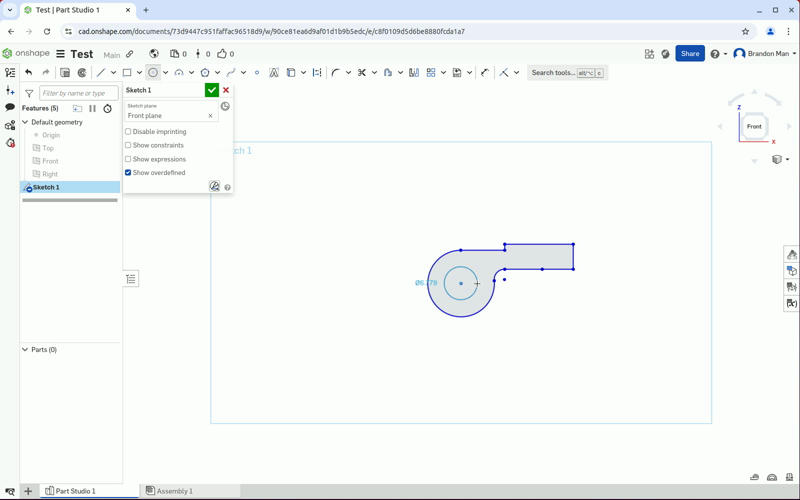
click(477, 283)
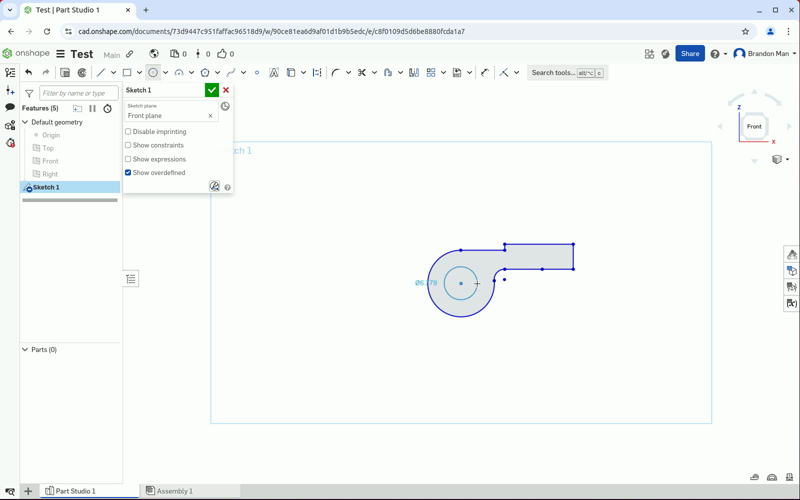
key(esc)
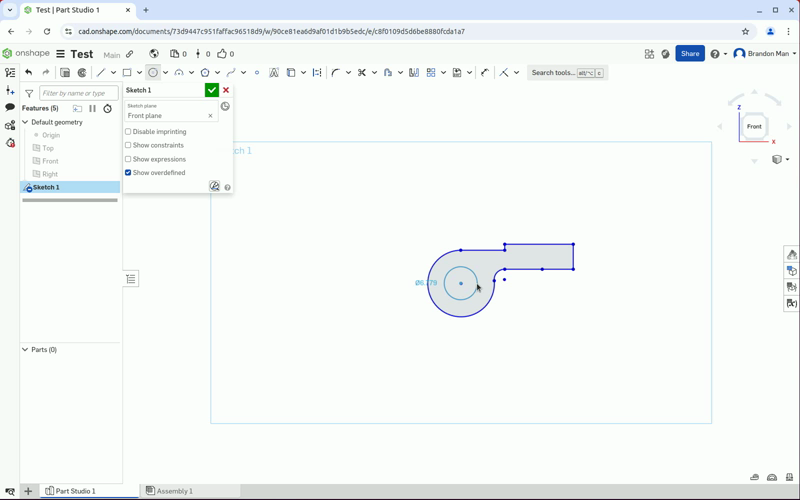
mouse_move(456, 303)
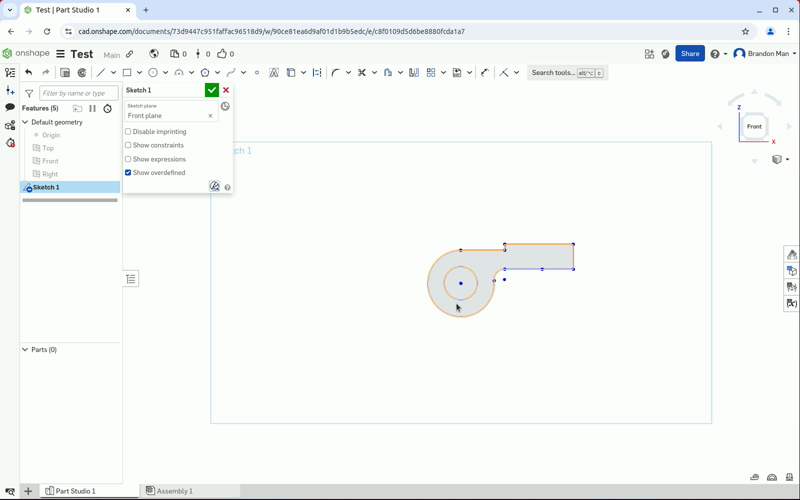
click(456, 303)
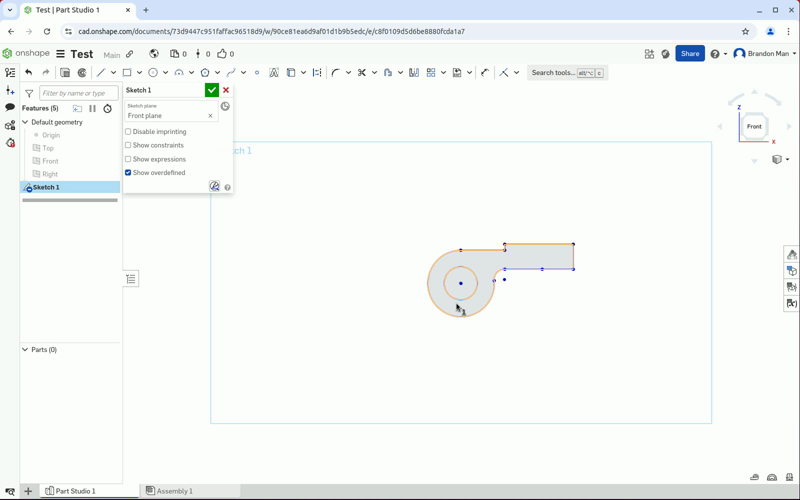
mouse_move(73, 352)
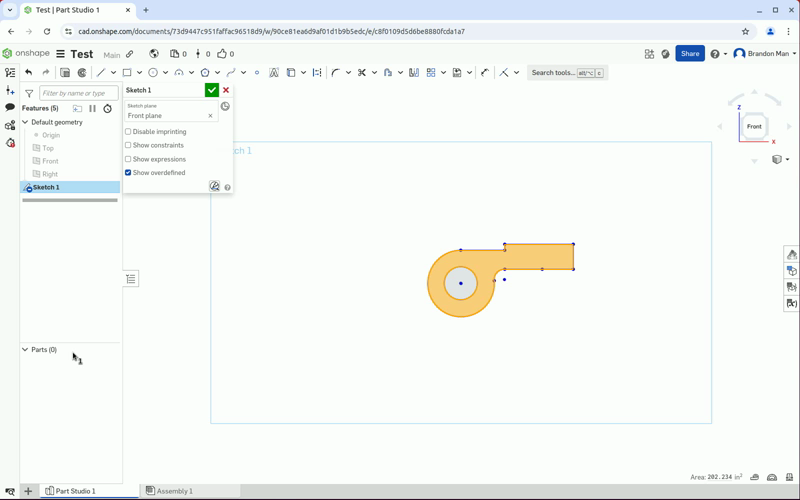
key(shift+y)
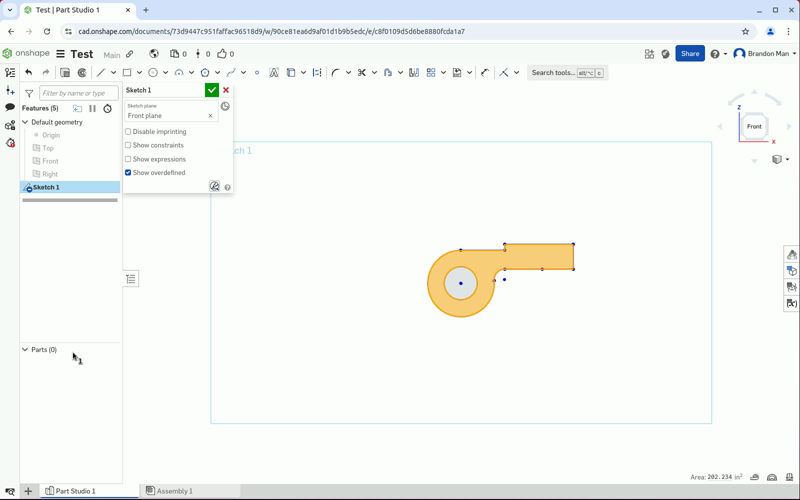
key(shift+e)
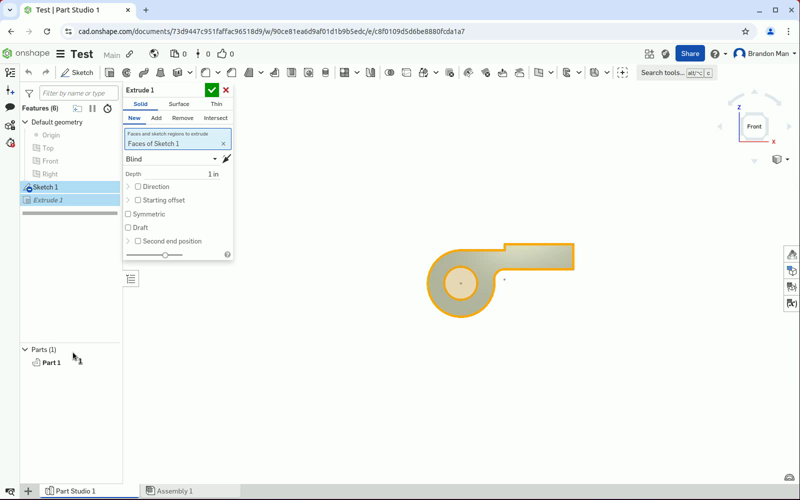
mouse_move(143, 106)
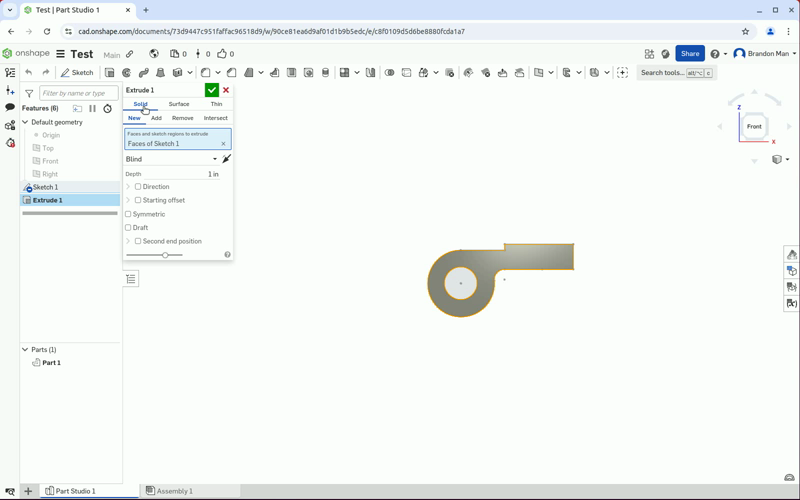
click(143, 106)
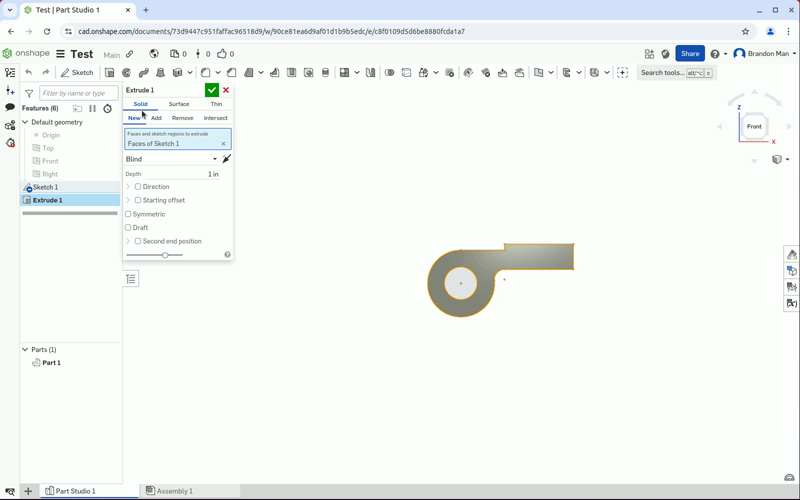
mouse_move(137, 120)
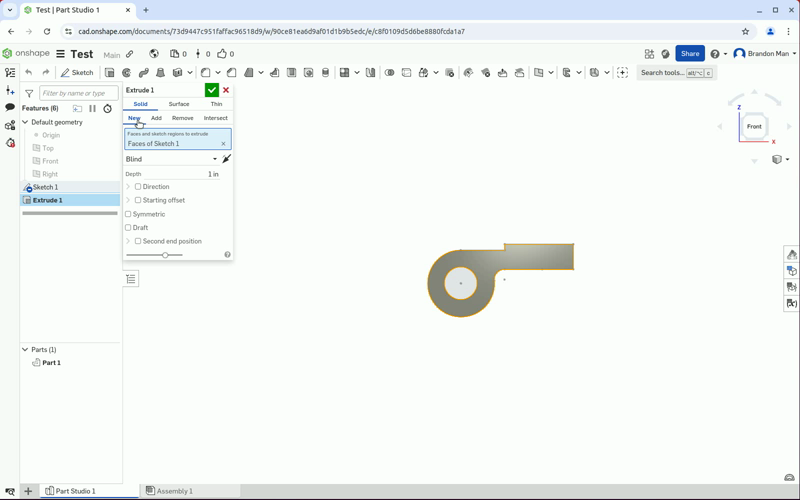
click(137, 120)
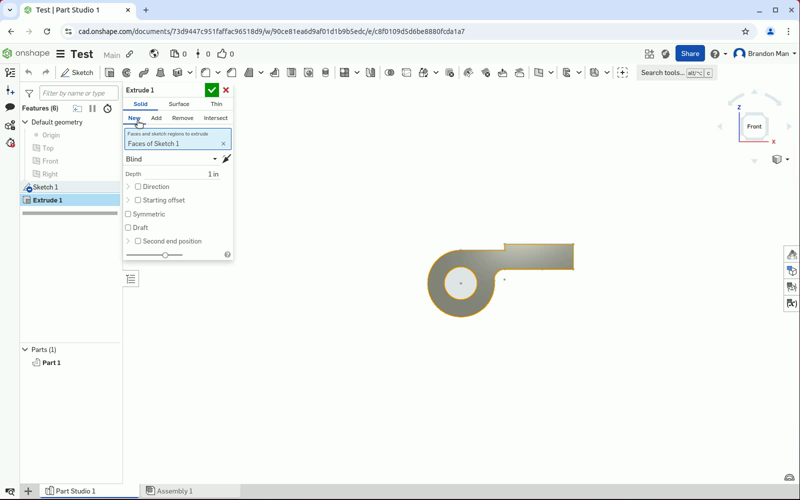
key(tab, 4)
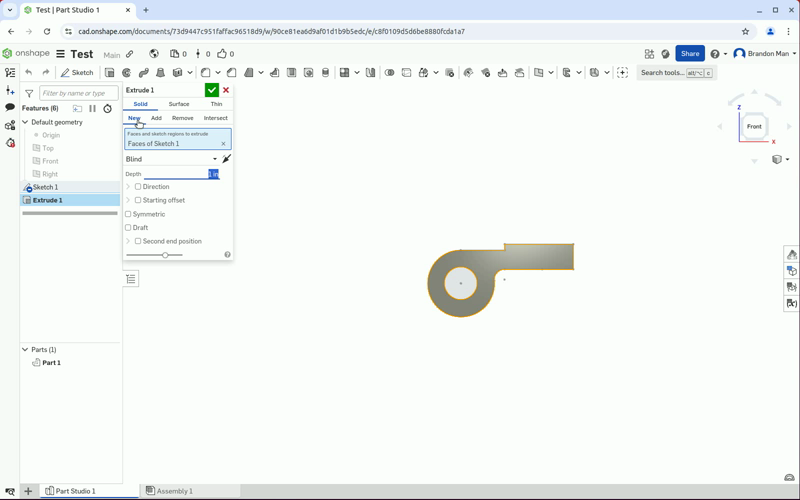
text(14.924)
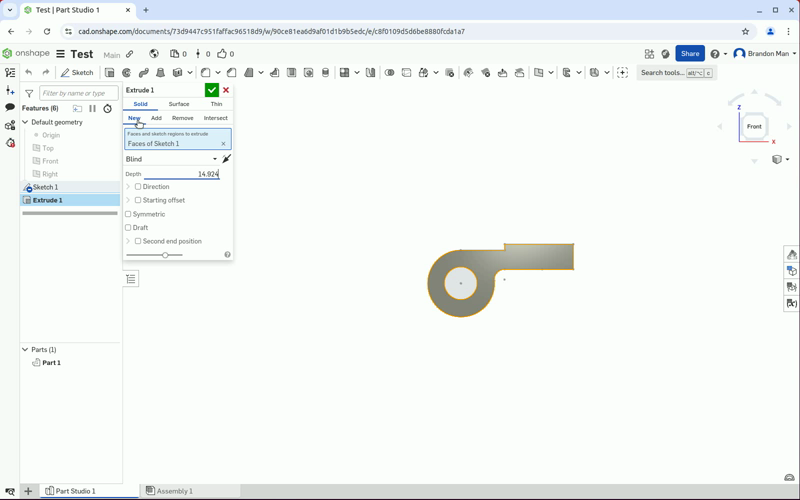
key(tab, 3)
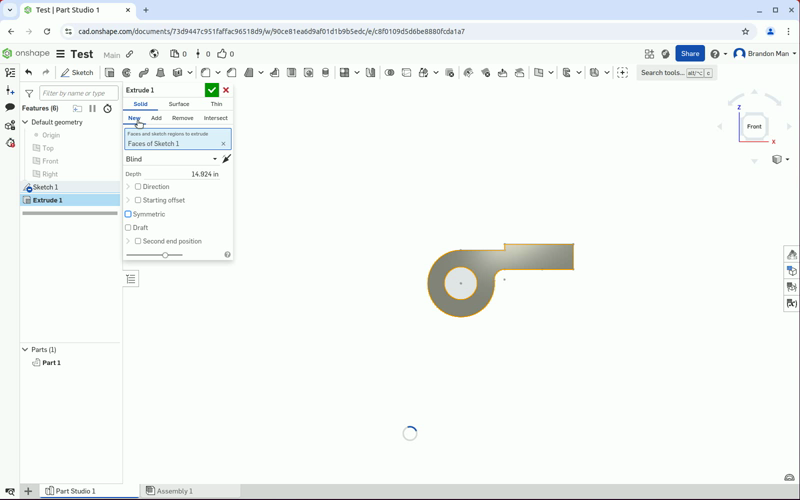
key(space)
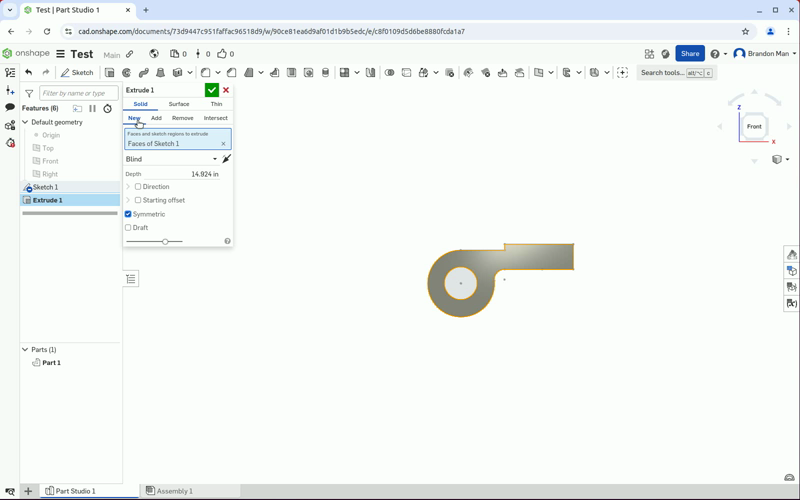
key(enter)
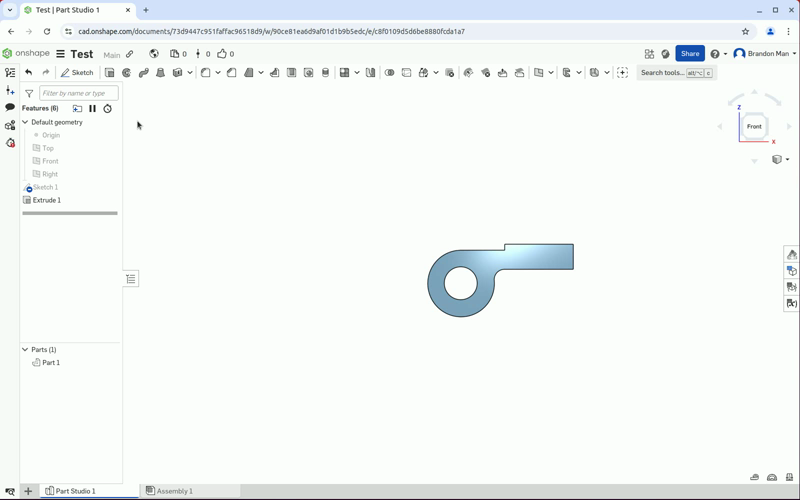
key(shift+h)
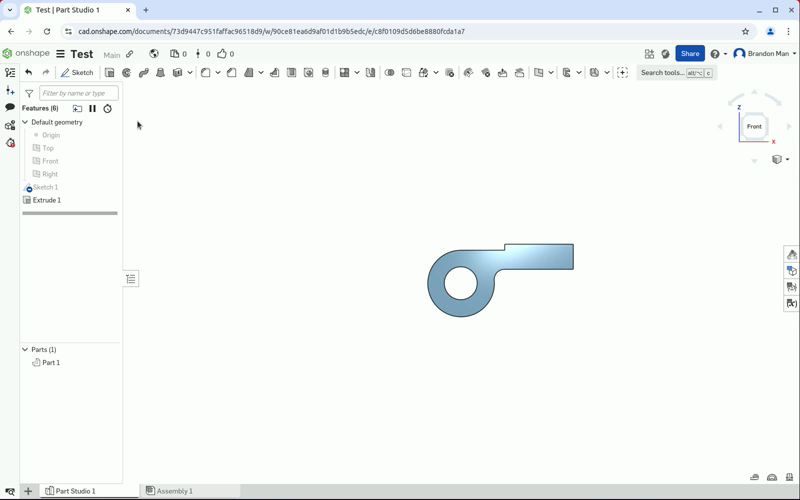
key(shift+h)
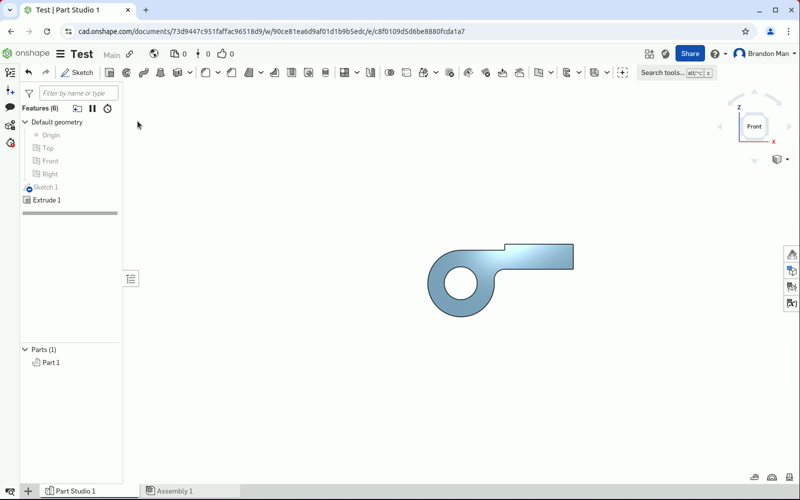
mouse_move(73, 189)
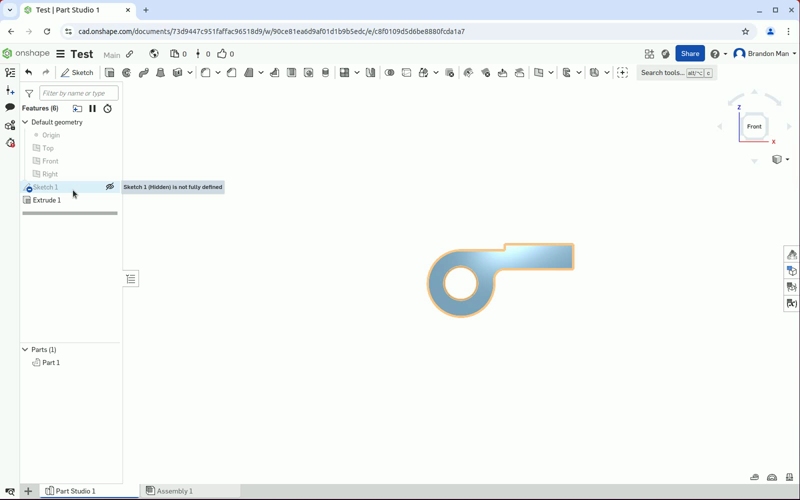
click(73, 189)
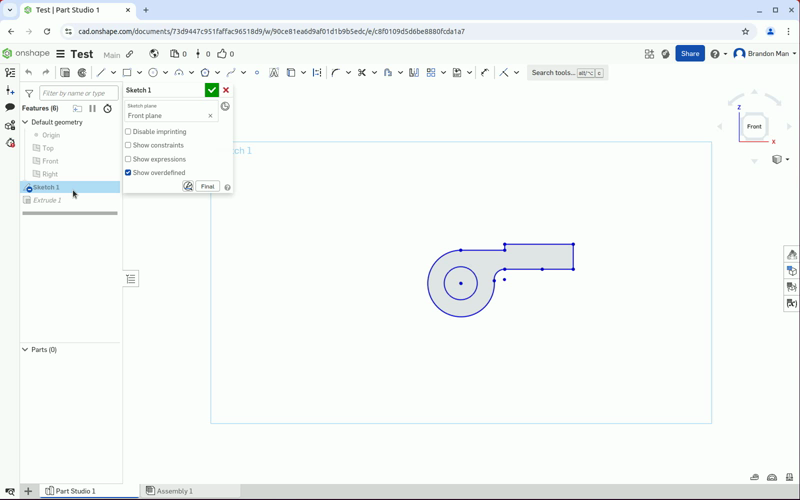
mouse_move(229, 92)
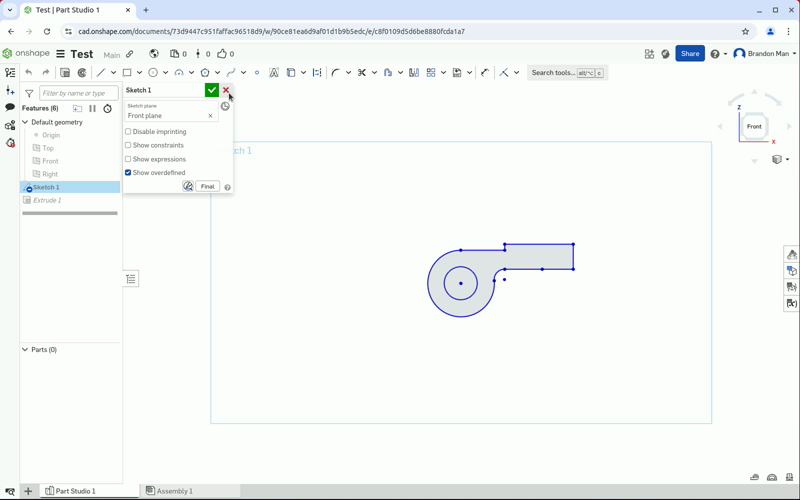
click(229, 92)
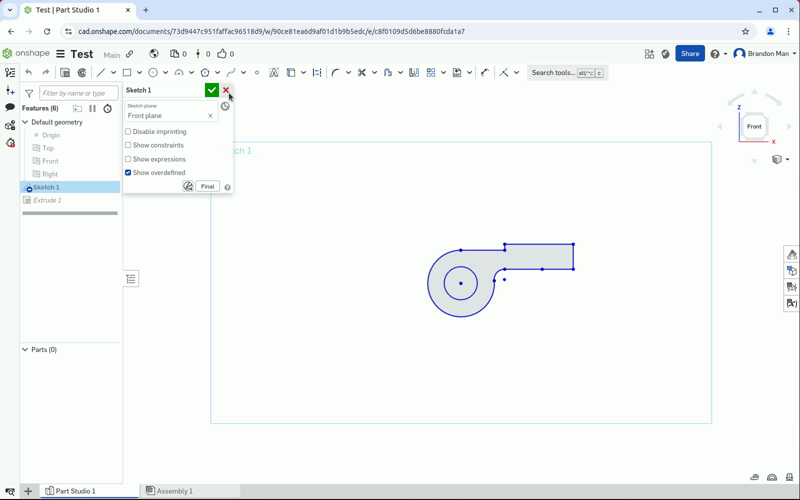
key(shift+s)
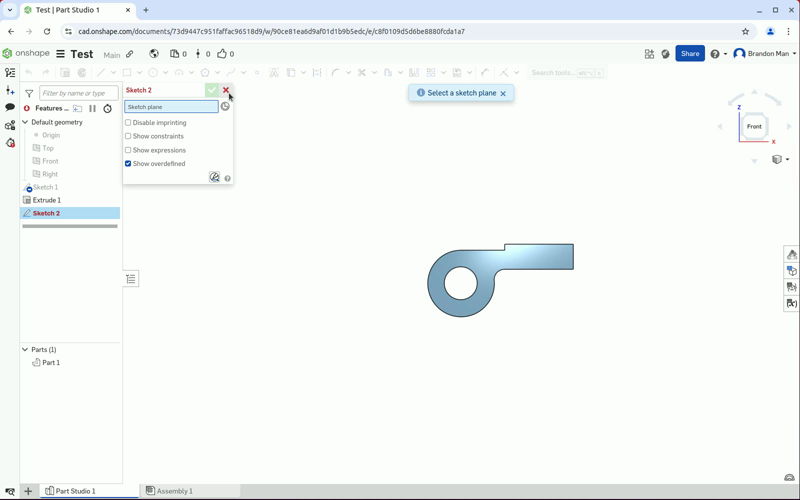
mouse_move(73, 163)
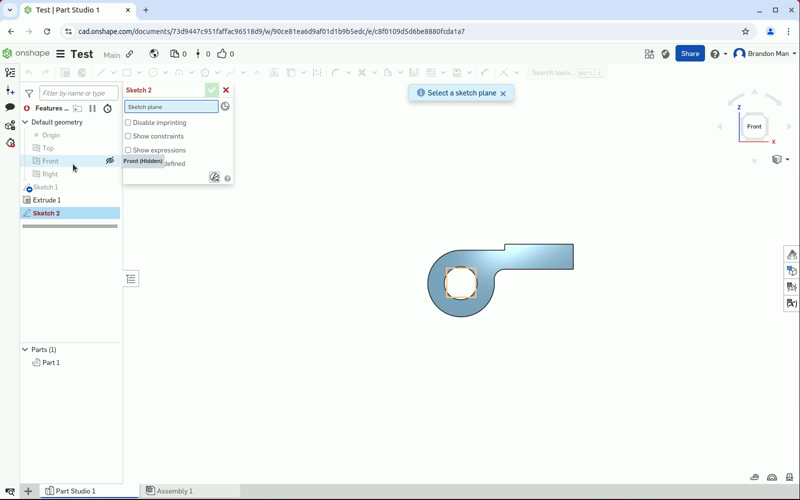
click(73, 163)
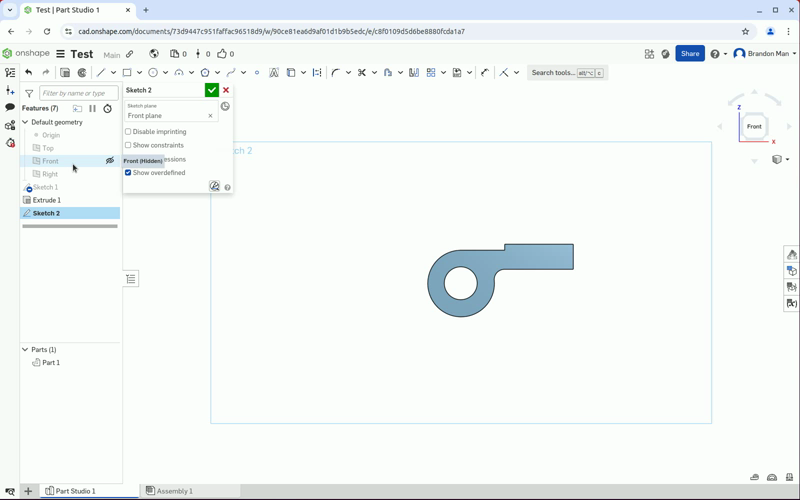
mouse_move(73, 352)
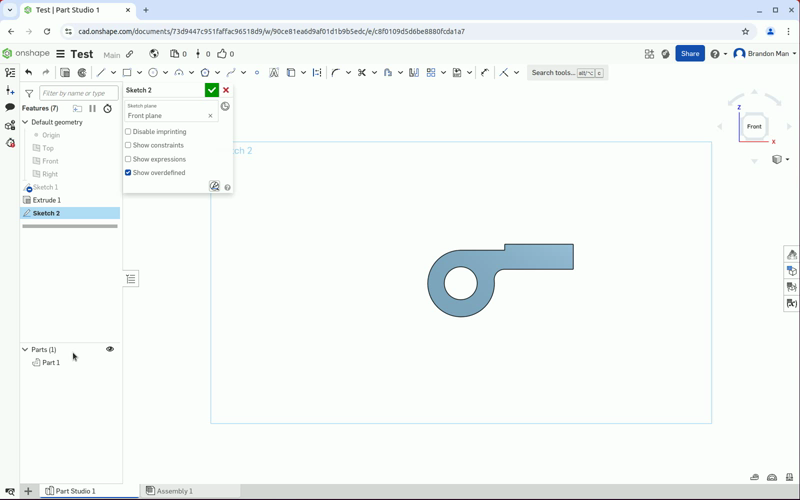
key(y)
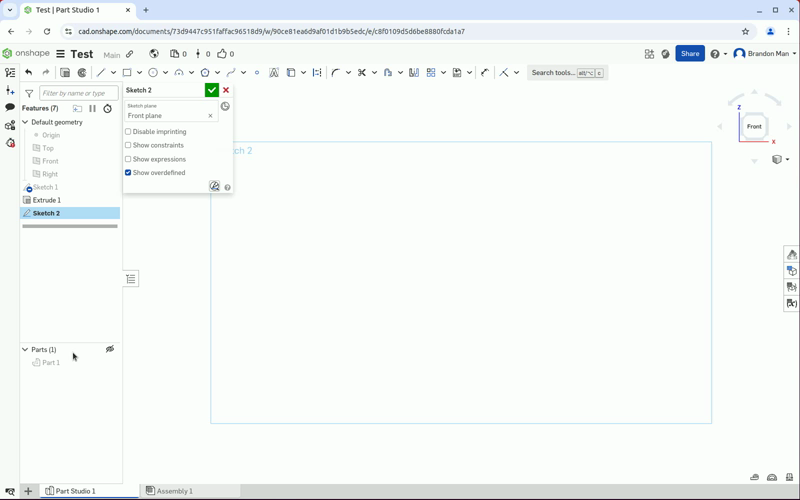
key(l)
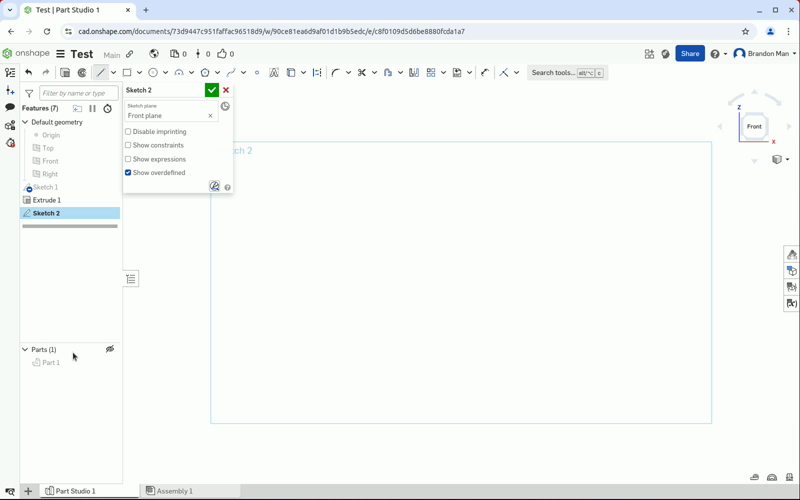
key_down(shift)
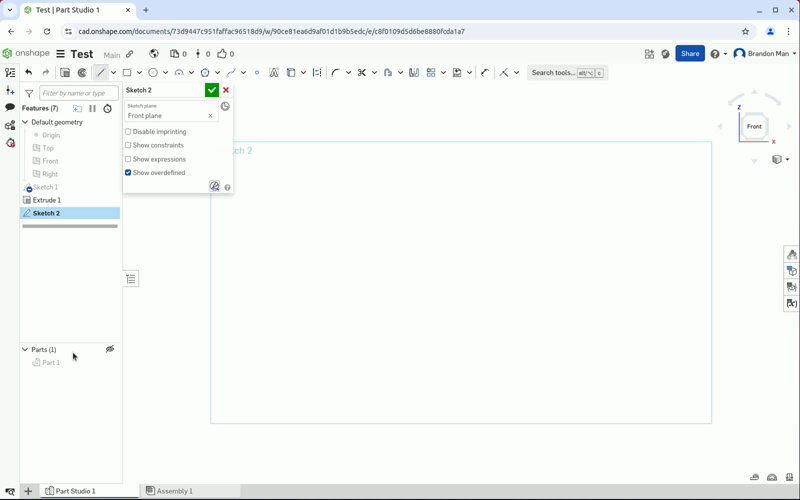
mouse_move(479, 309)
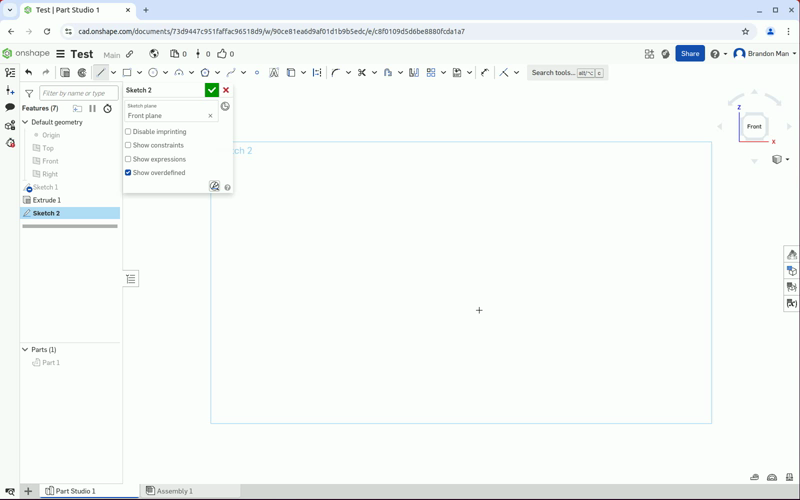
click(479, 309)
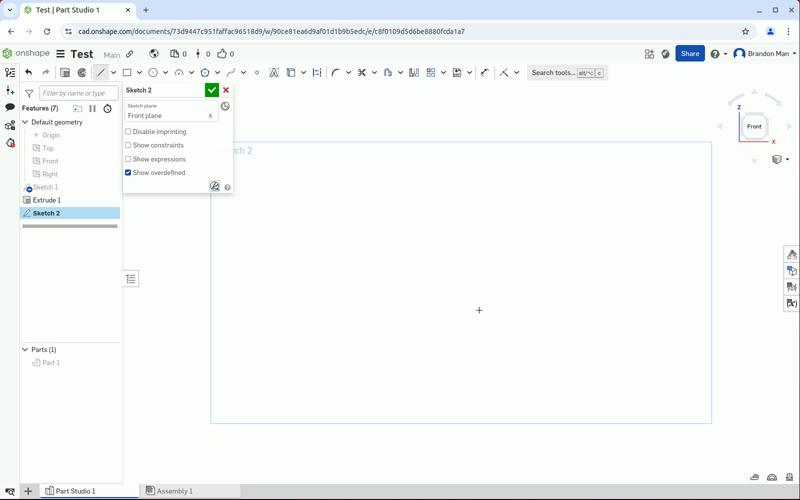
key_up(shift)
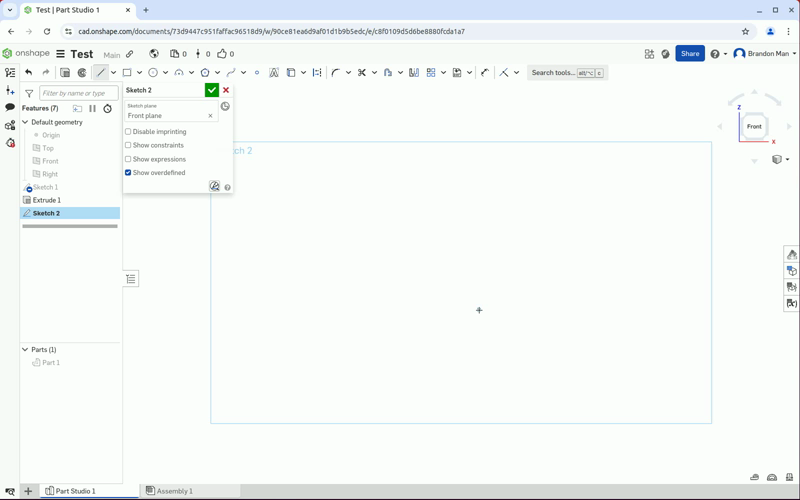
key_down(shift)
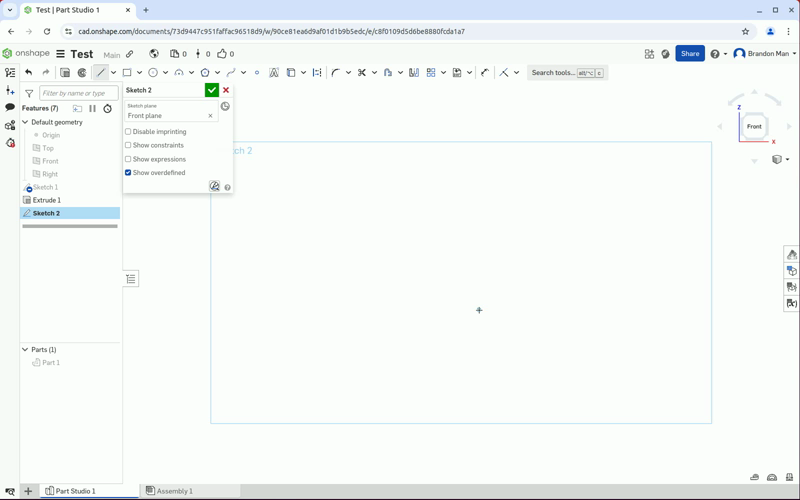
mouse_move(542, 267)
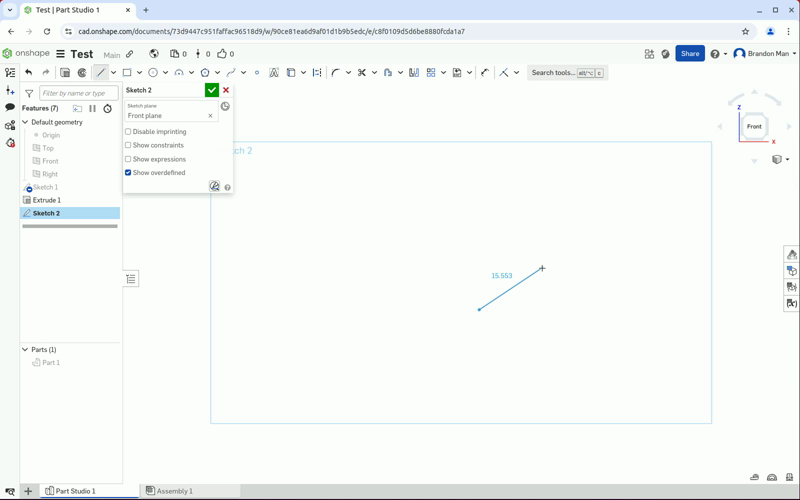
click(542, 267)
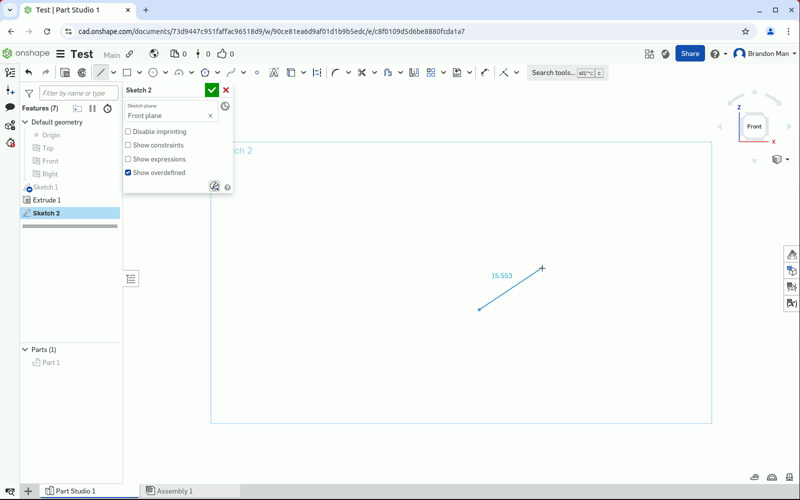
key_up(shift)
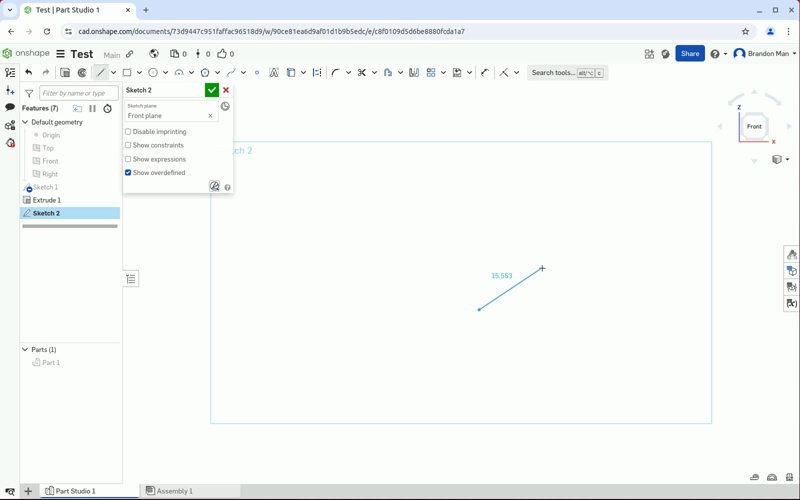
key_down(shift)
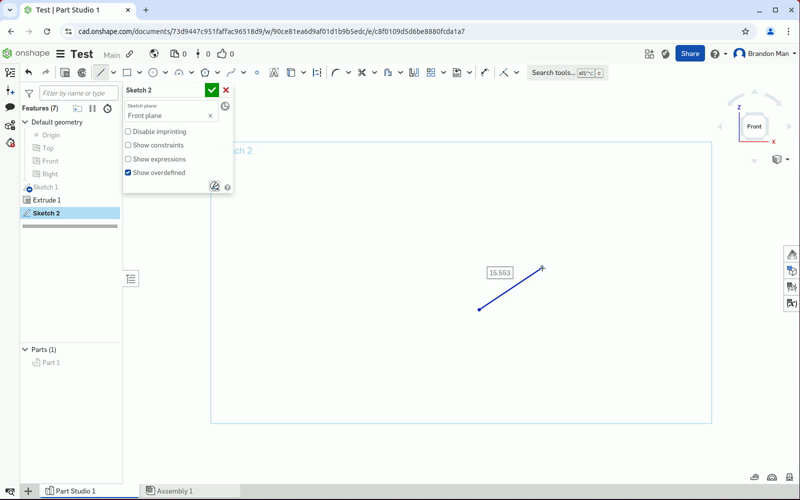
mouse_move(572, 267)
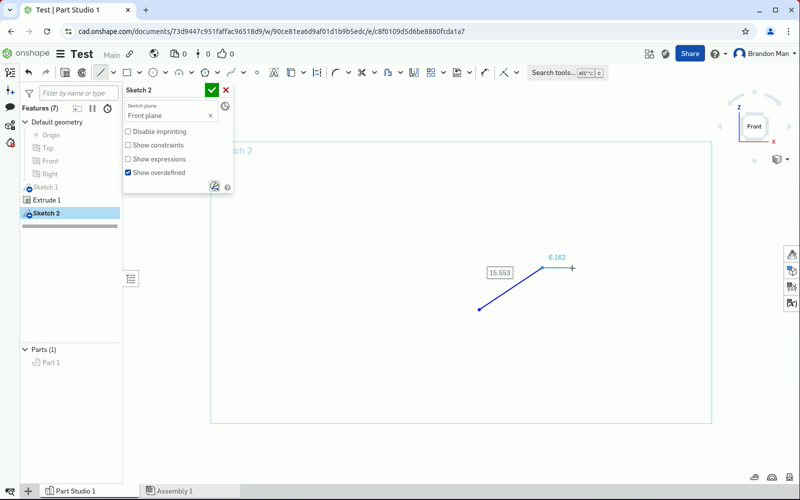
mouse_move(505, 267)
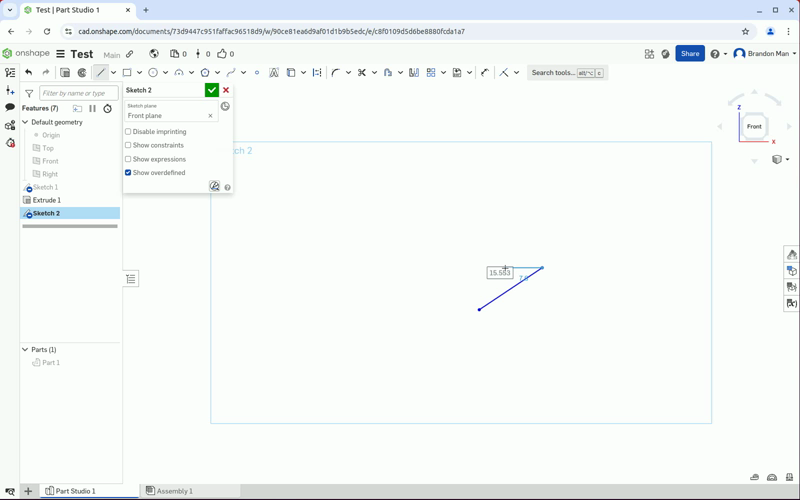
click(505, 267)
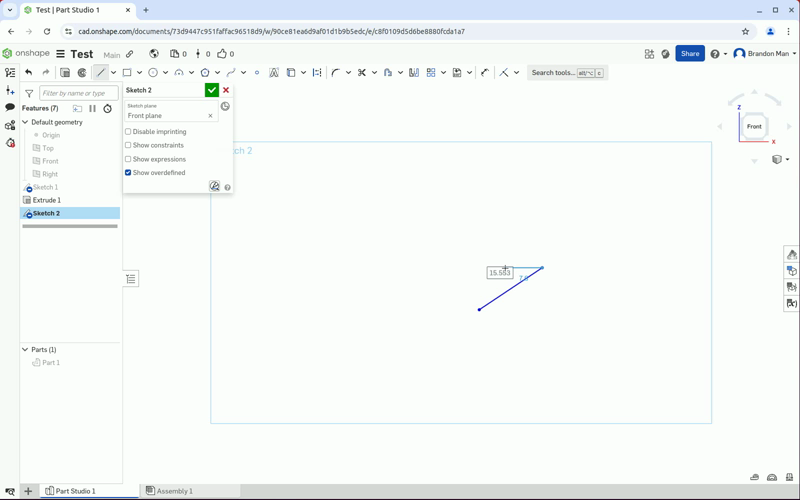
key_up(shift)
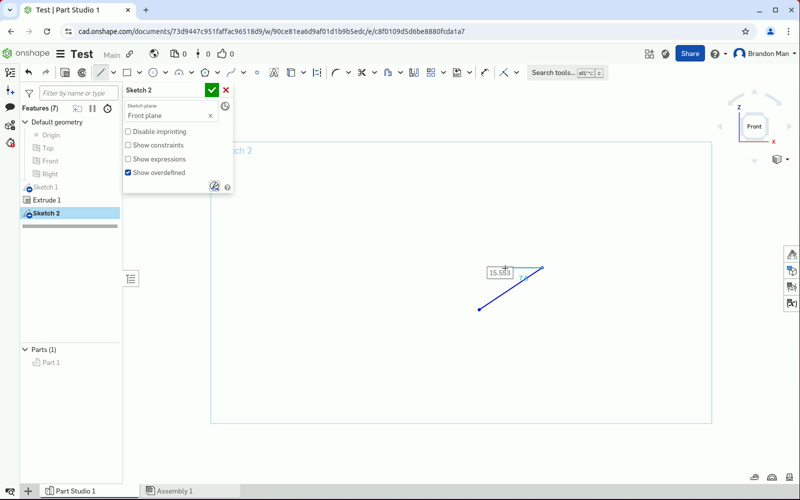
key(esc)
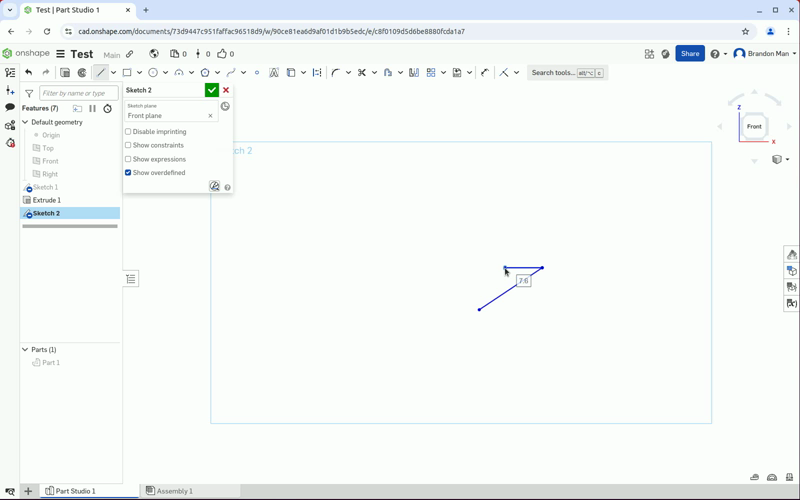
key(a)
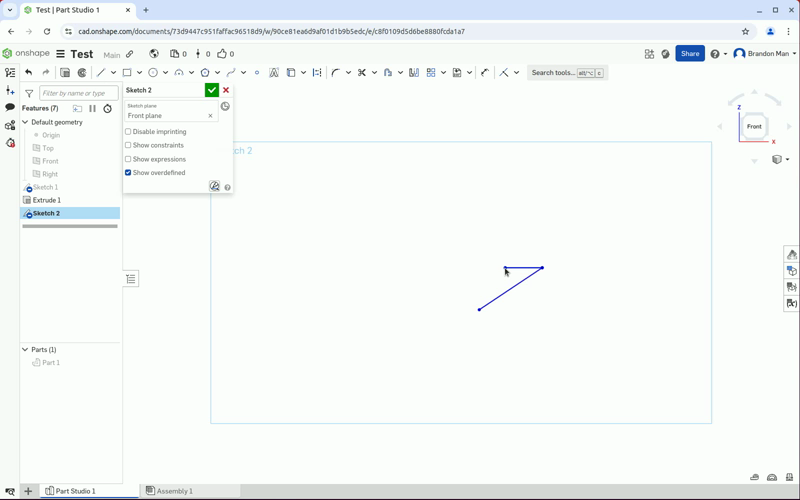
mouse_move(505, 267)
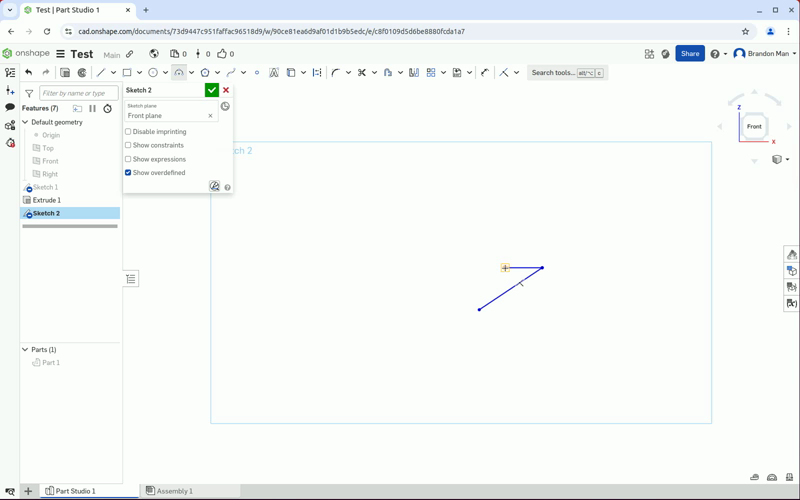
click(505, 267)
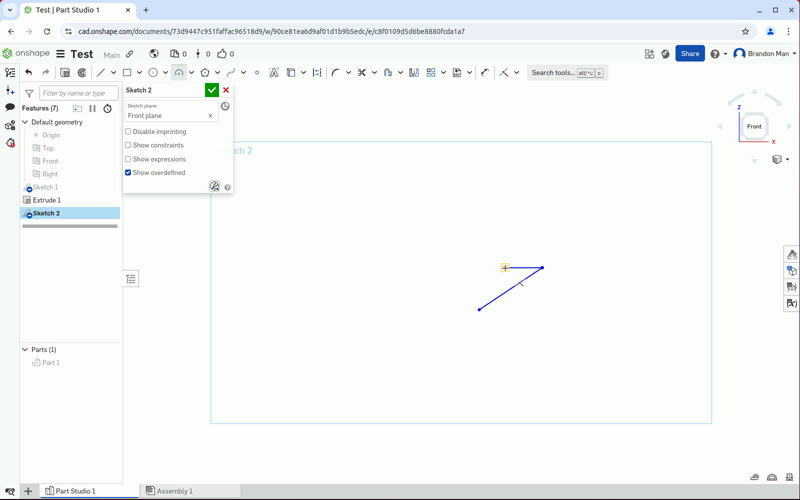
key_down(shift)
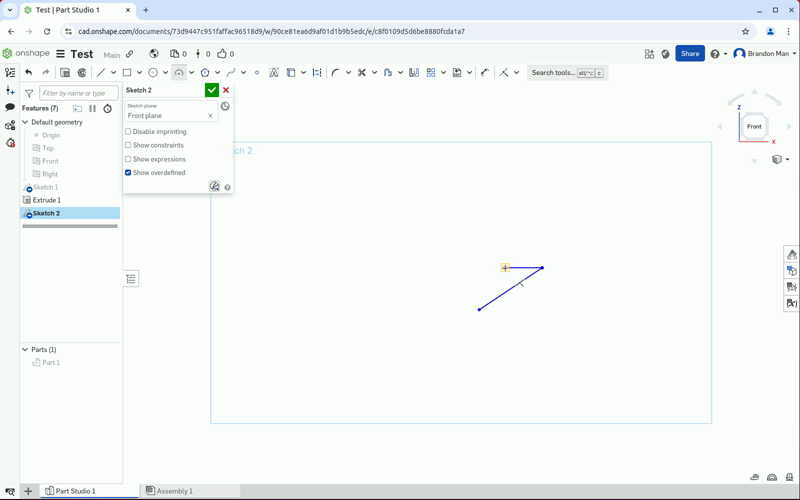
mouse_move(494, 279)
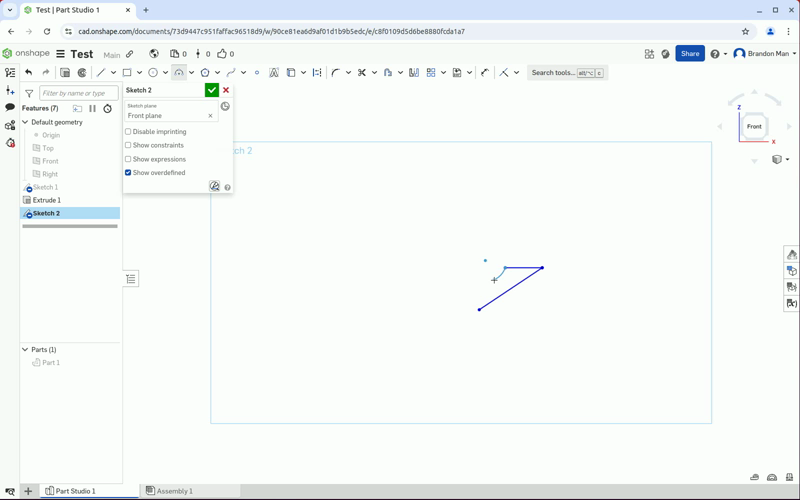
click(494, 279)
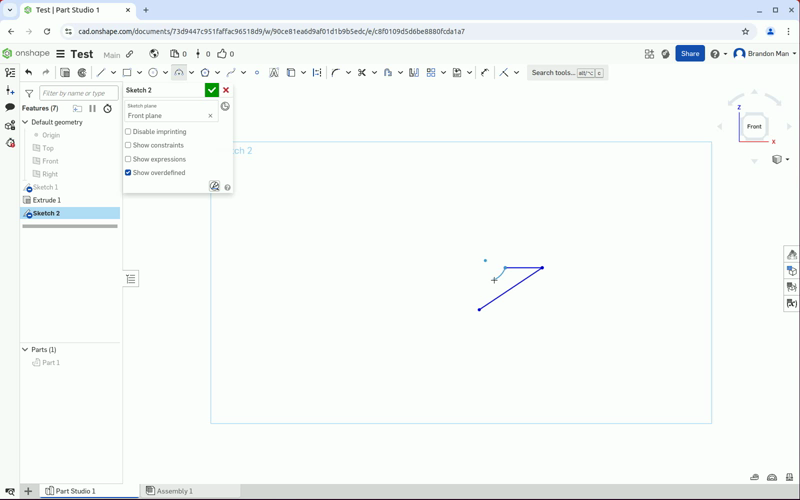
mouse_move(497, 271)
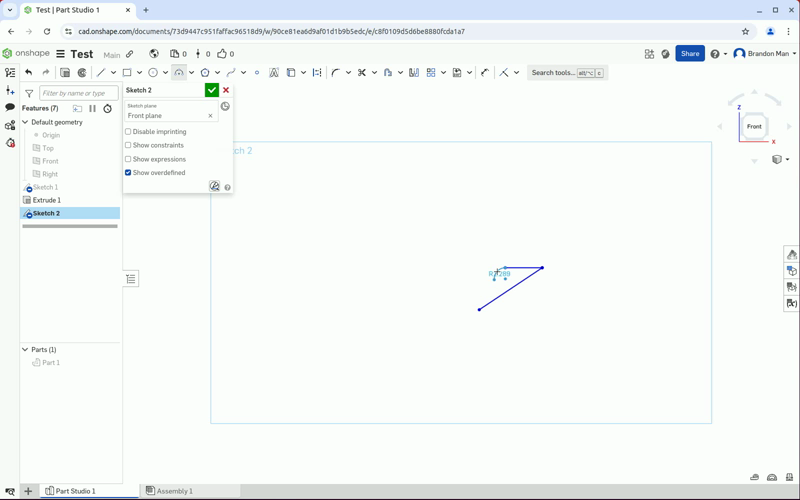
click(497, 271)
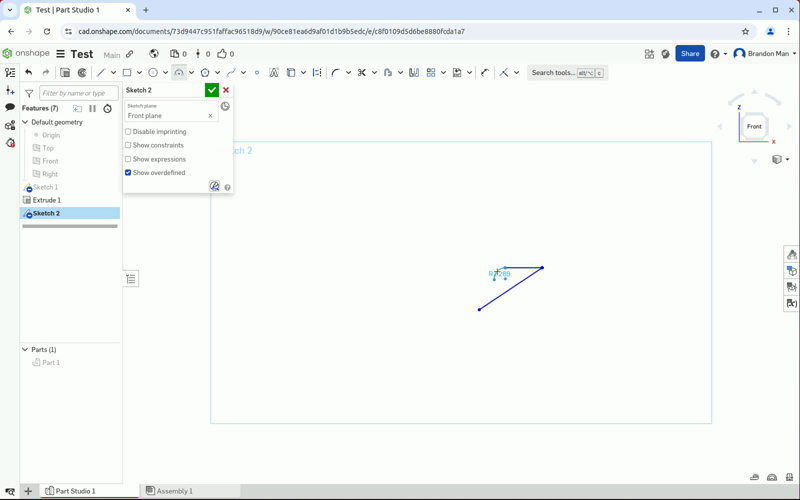
key_up(shift)
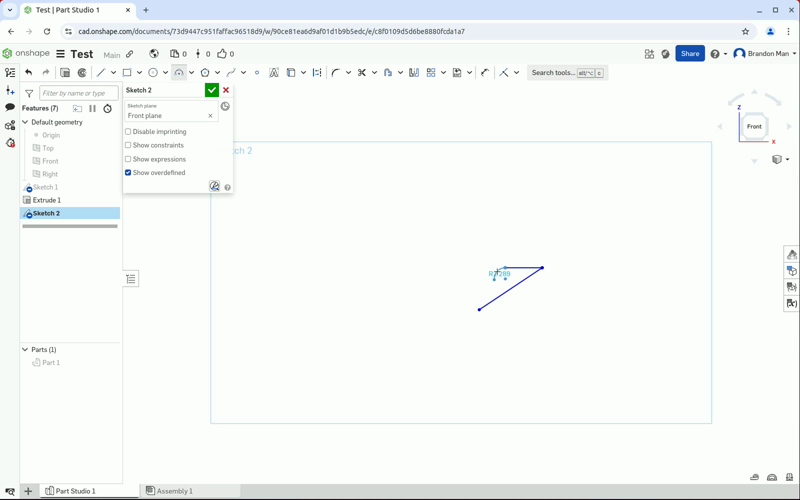
mouse_move(494, 279)
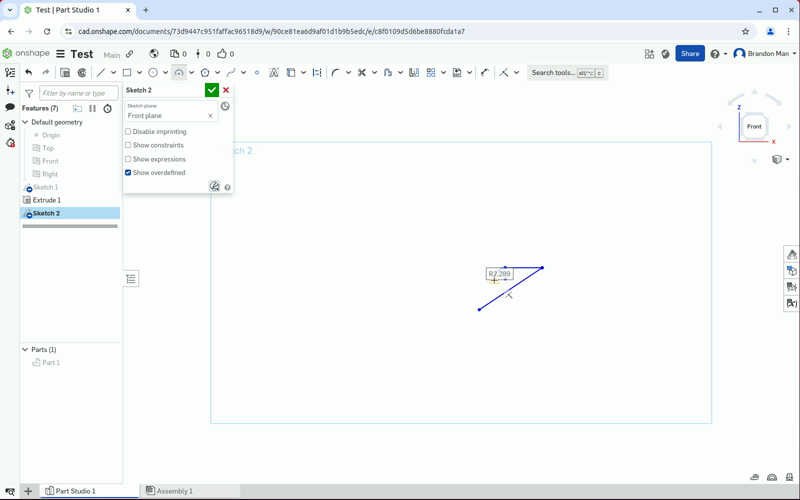
click(494, 279)
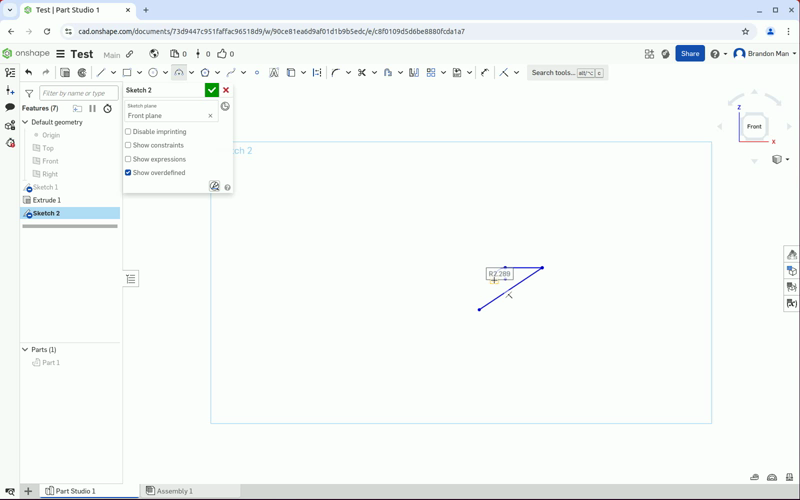
mouse_move(479, 309)
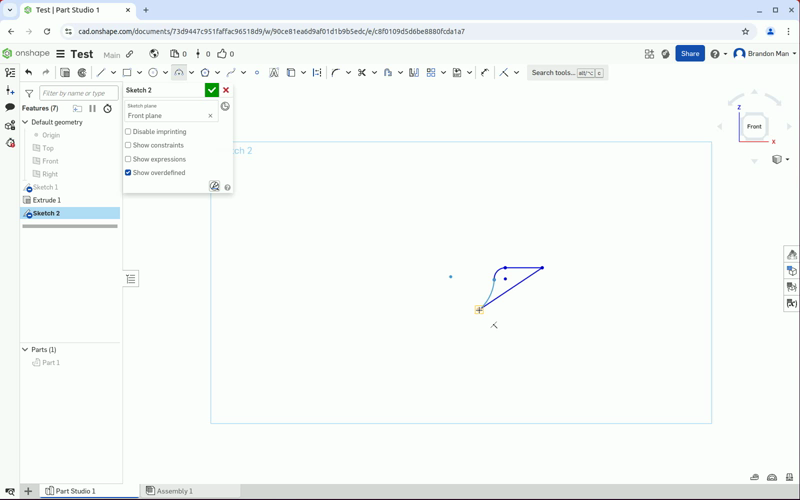
click(479, 309)
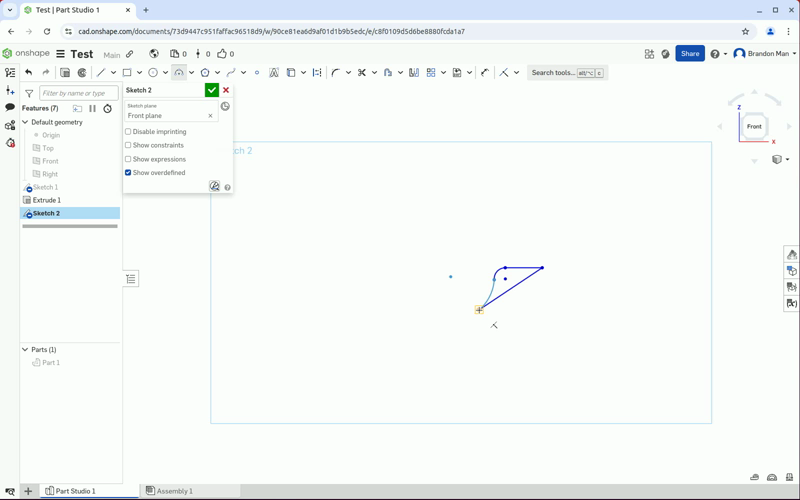
key_down(shift)
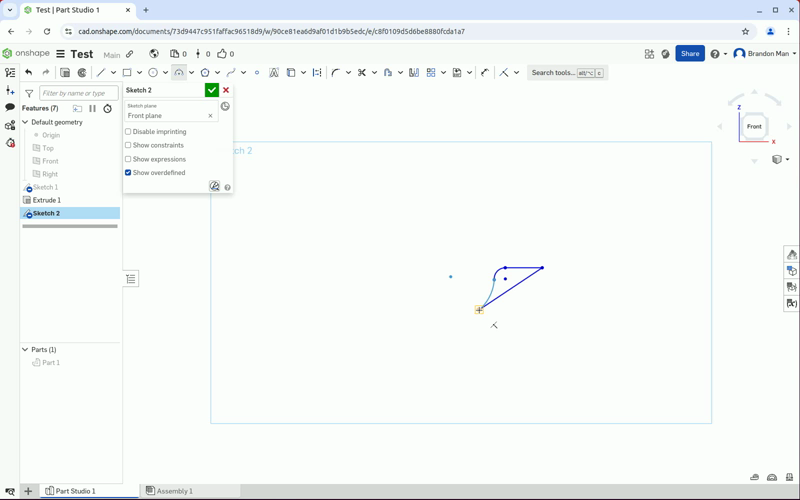
mouse_move(490, 296)
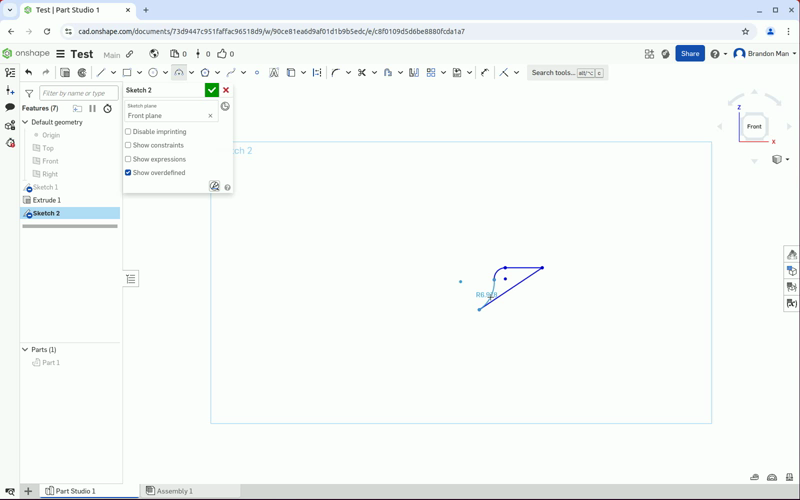
click(490, 296)
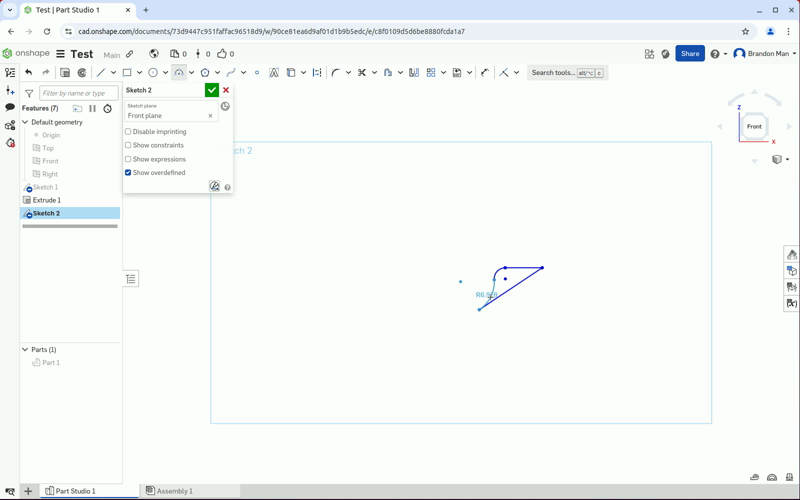
key_up(shift)
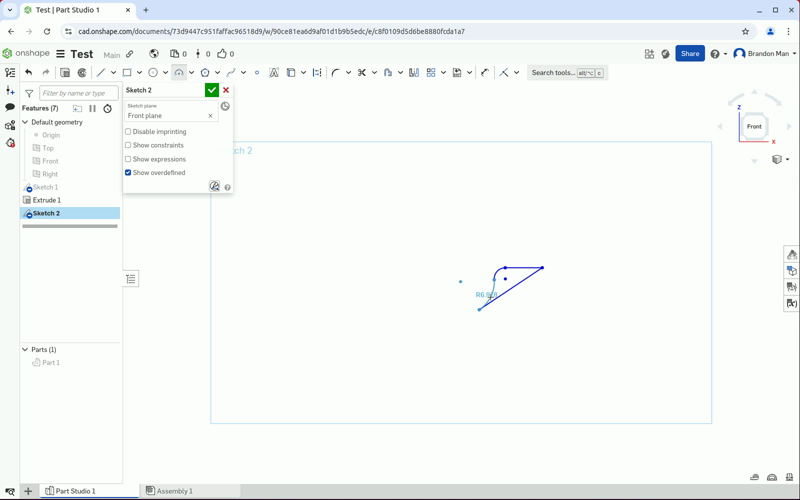
key(esc)
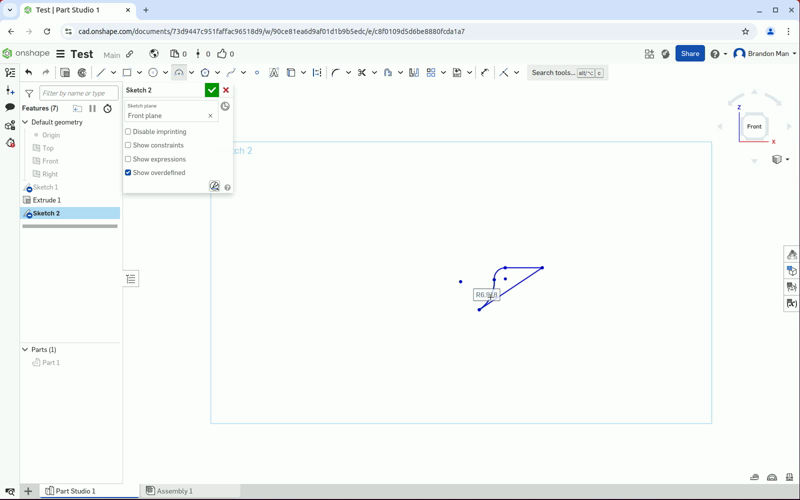
mouse_move(497, 293)
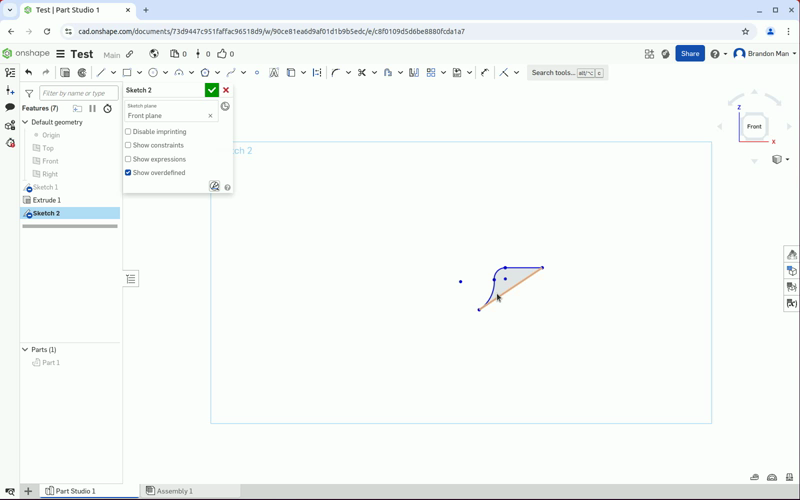
scroll(6)
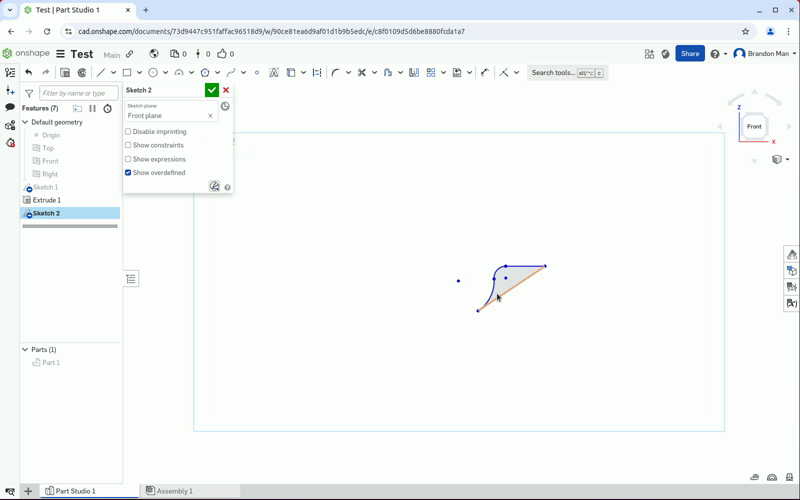
scroll(6)
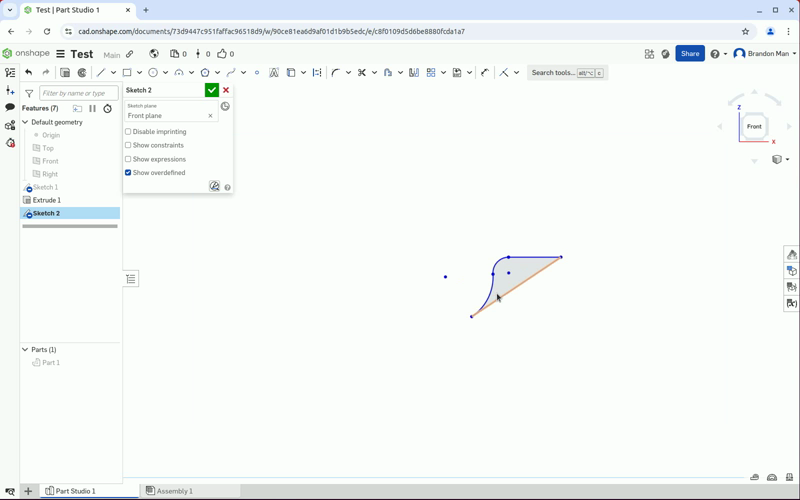
scroll(6)
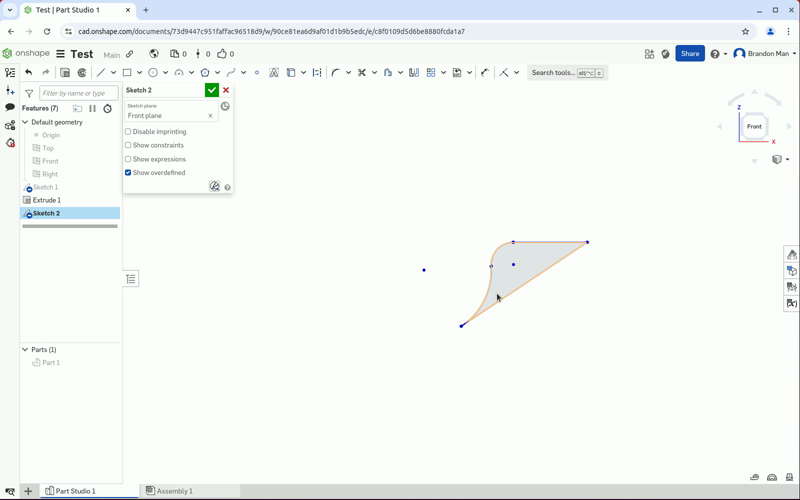
scroll(6)
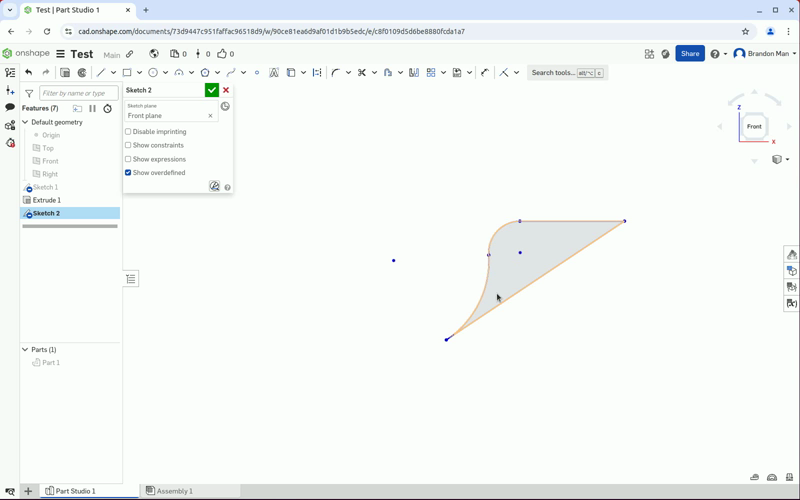
scroll(6)
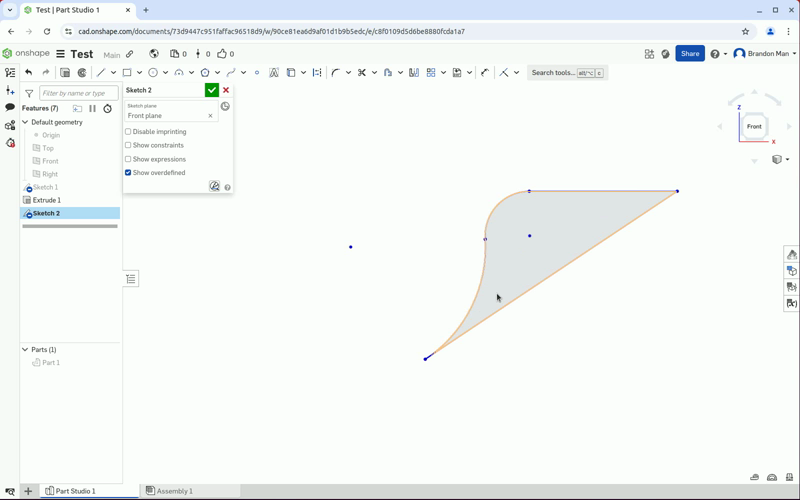
scroll(6)
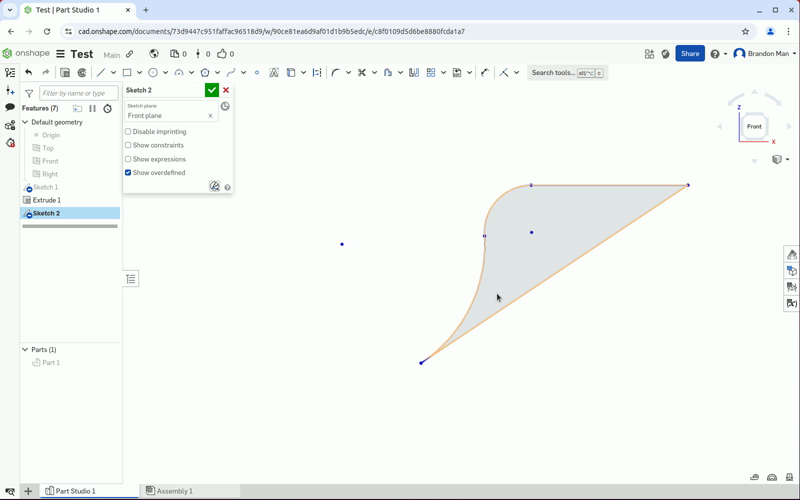
scroll(6)
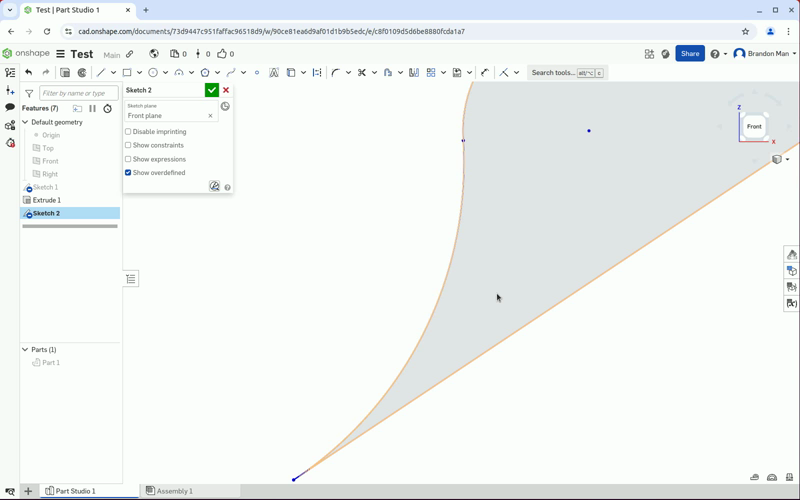
click(497, 293)
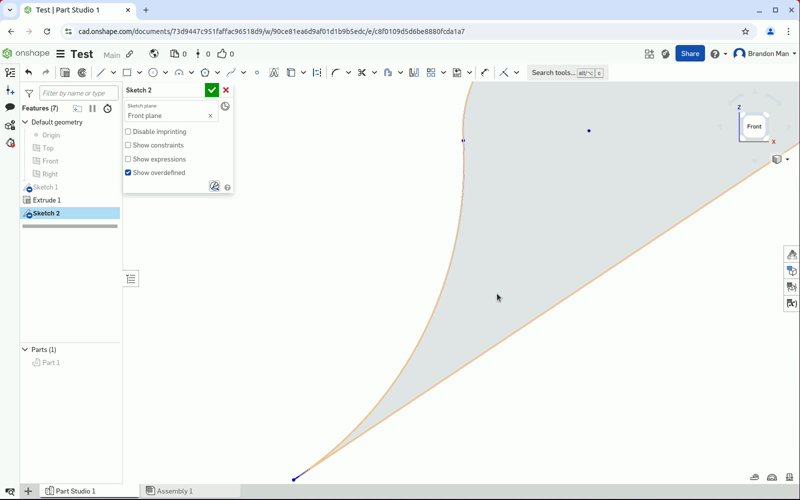
scroll(-6)
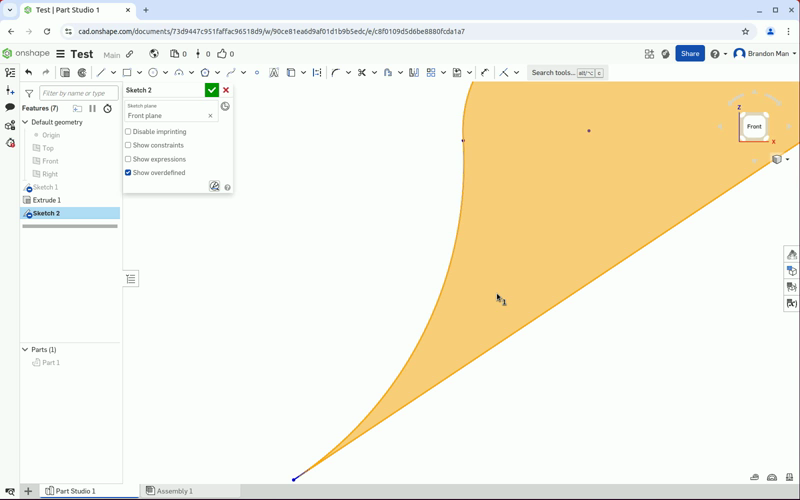
scroll(-6)
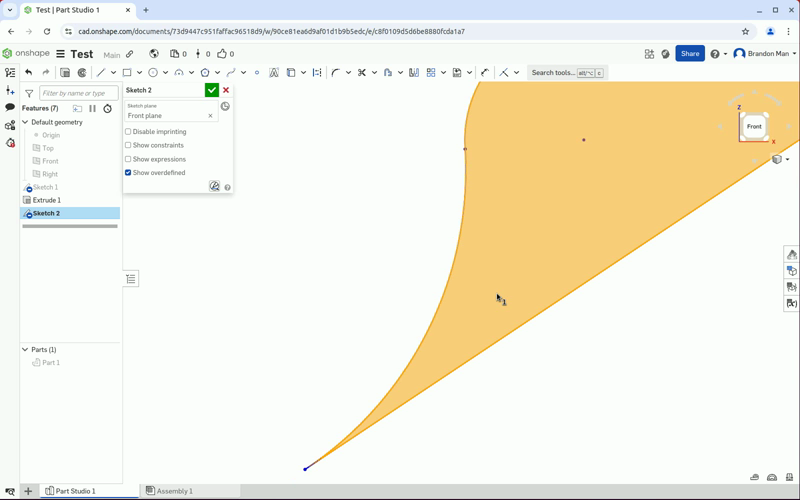
scroll(-6)
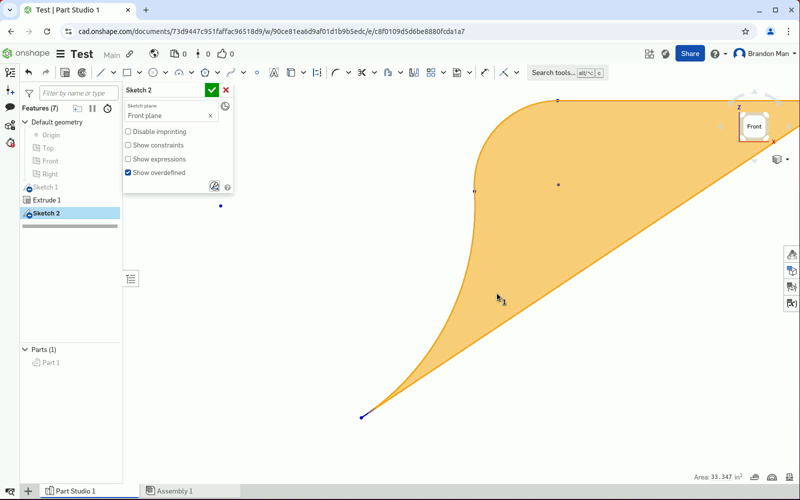
scroll(-6)
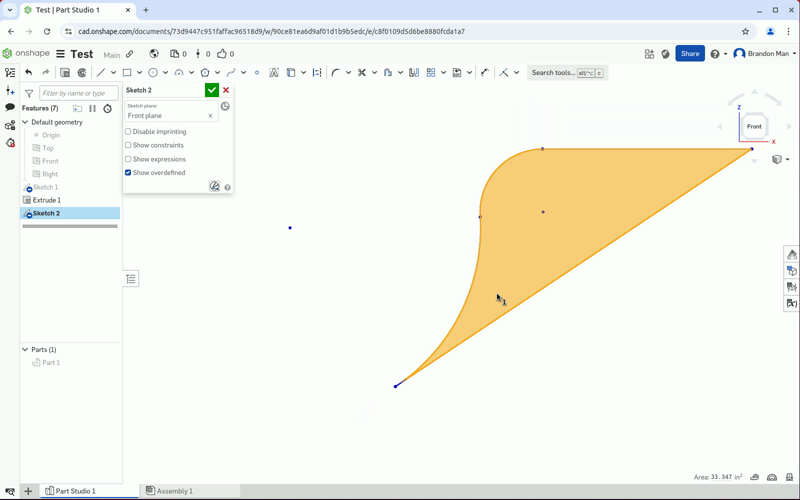
scroll(-6)
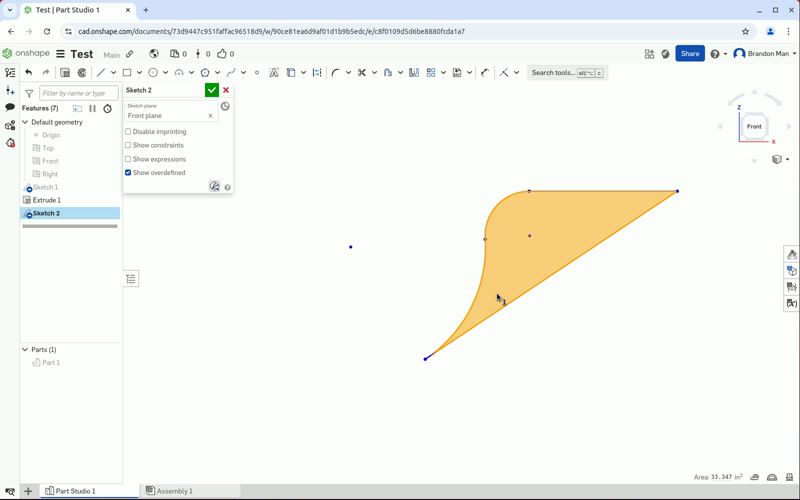
scroll(-6)
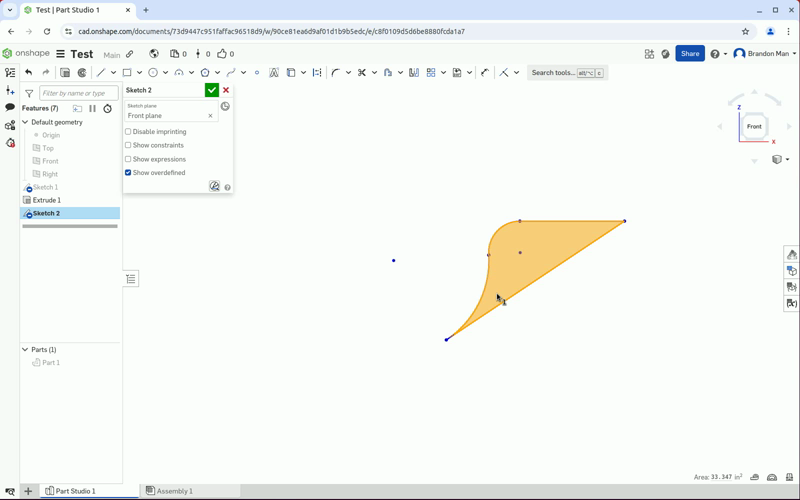
scroll(-6)
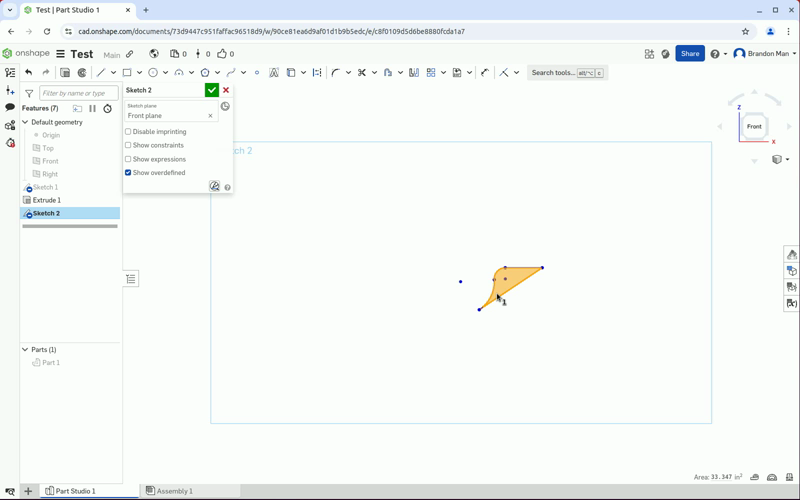
mouse_move(73, 352)
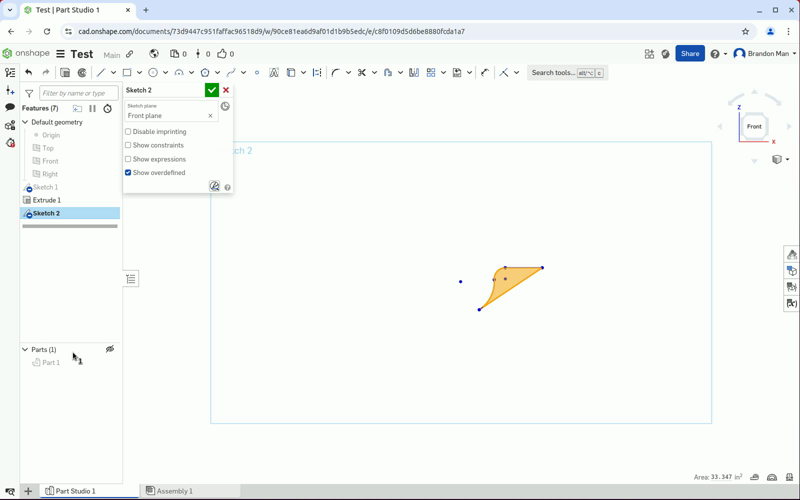
key(shift+y)
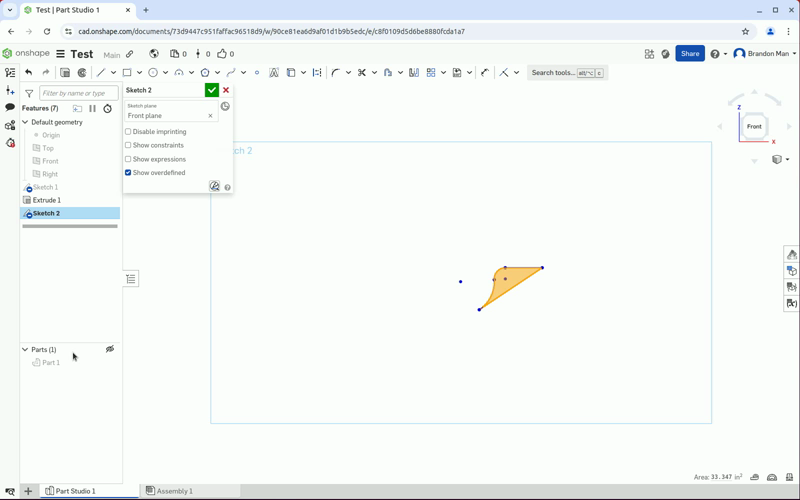
key(shift+e)
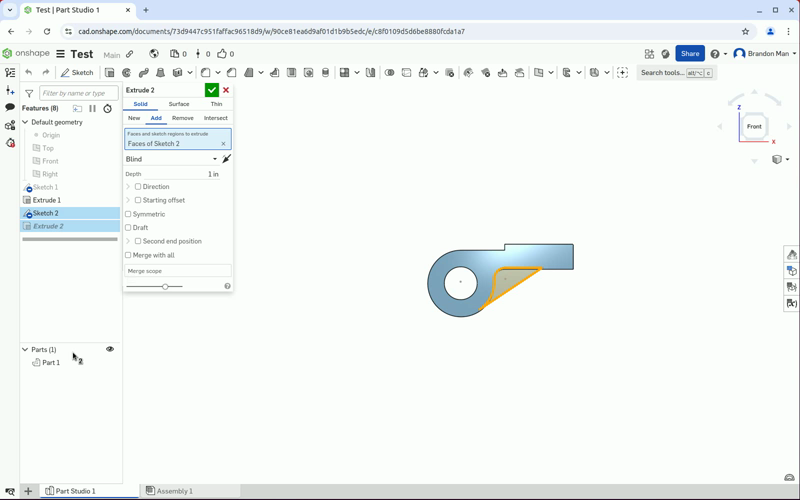
mouse_move(143, 106)
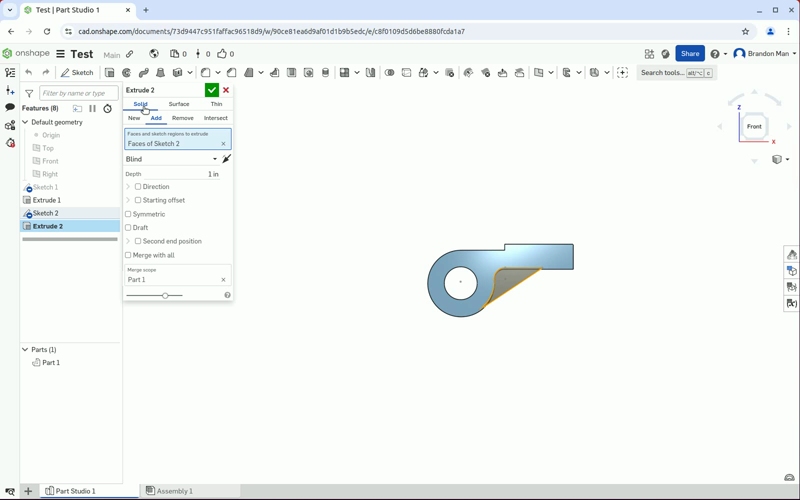
click(143, 106)
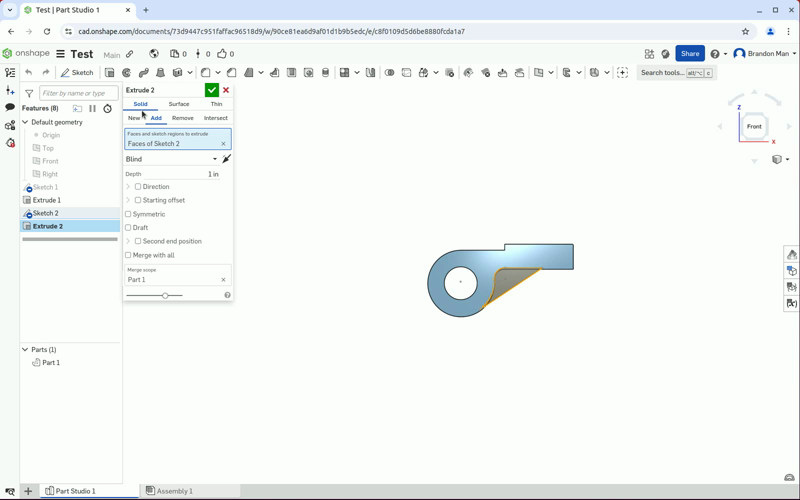
mouse_move(137, 120)
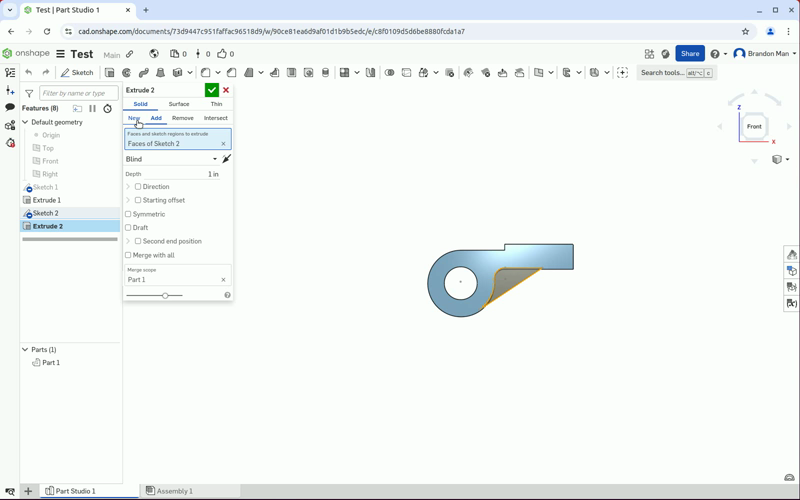
click(137, 120)
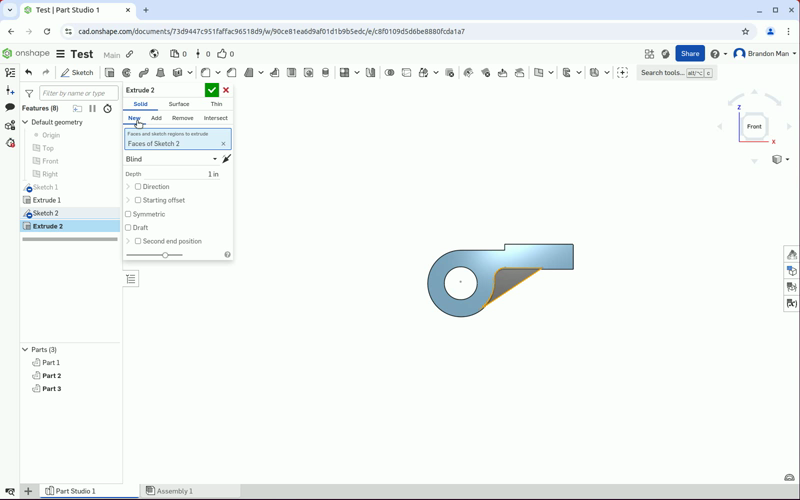
key(tab, 4)
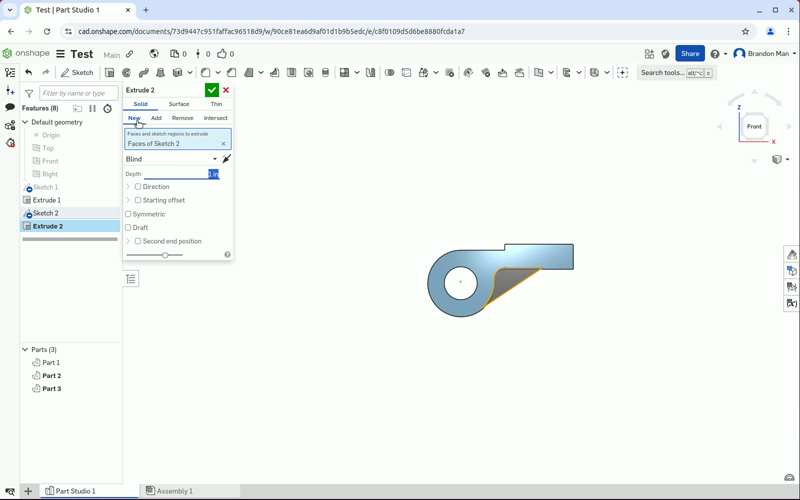
text(2.408)
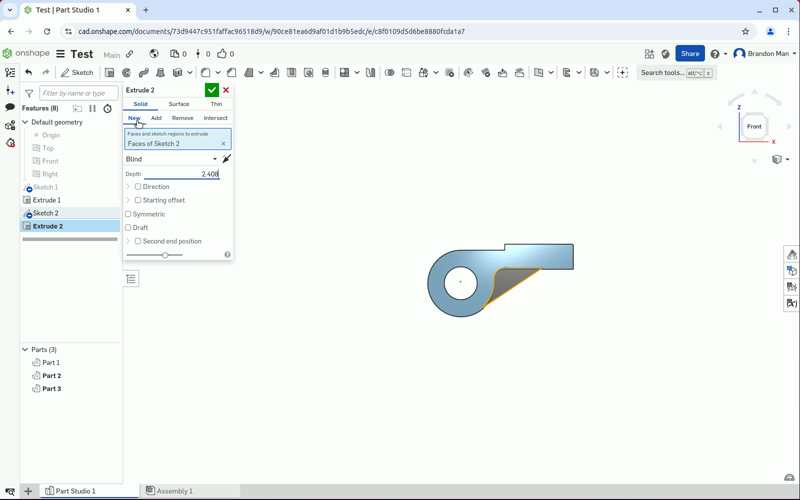
key(tab, 3)
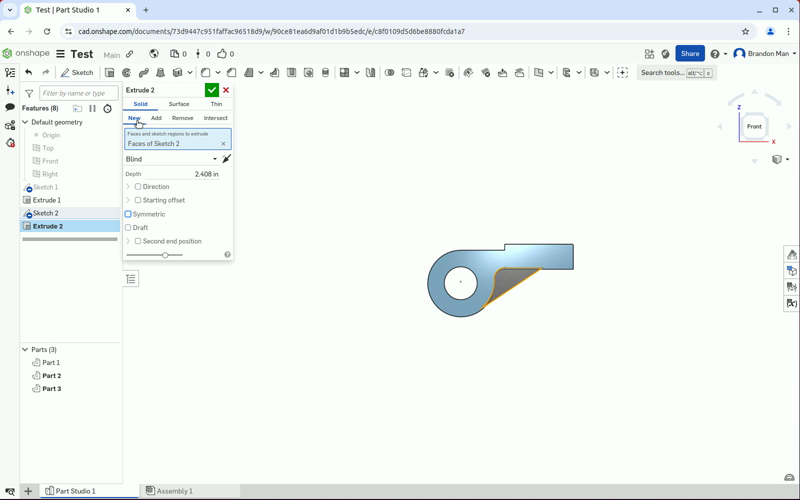
key(space)
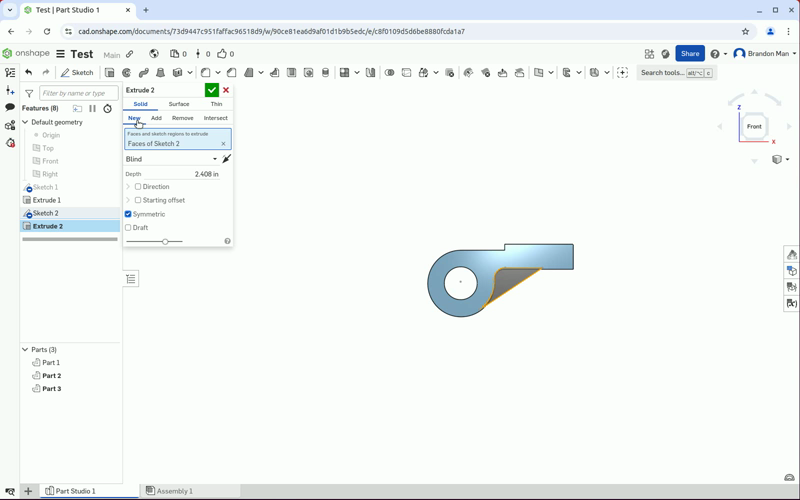
key(enter)
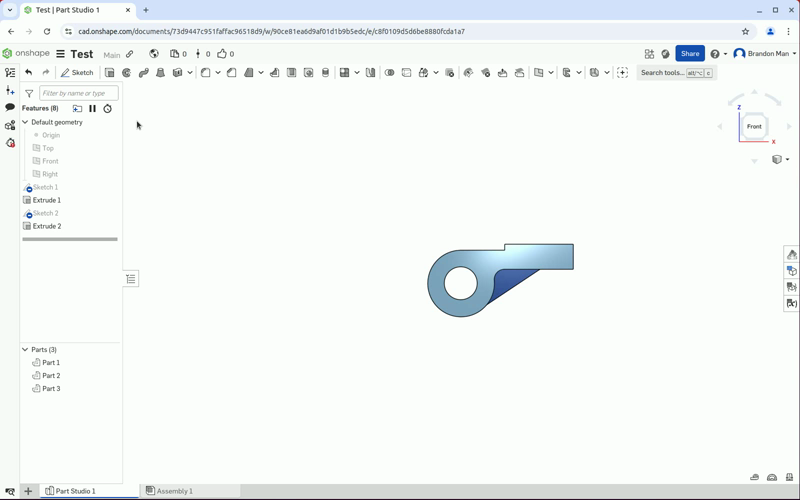
key(shift+h)
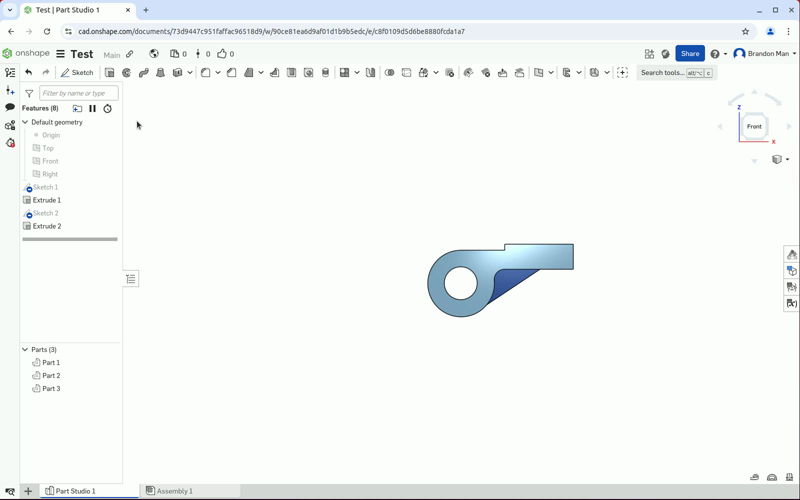
key(shift+h)
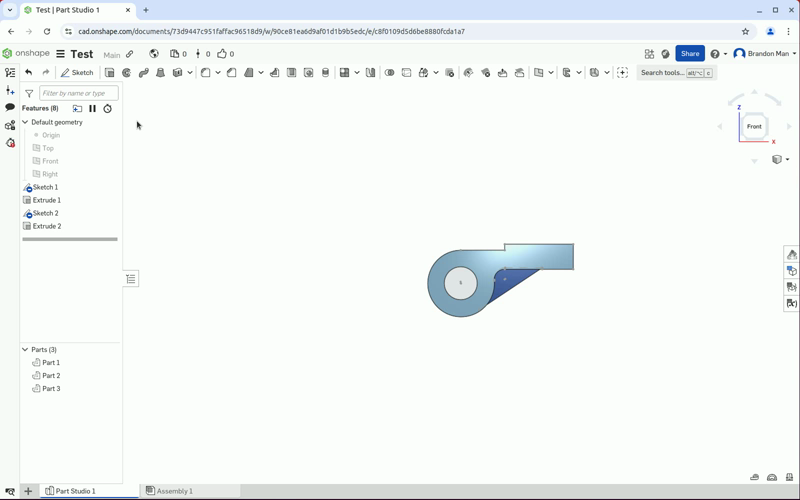
key(shift+7)
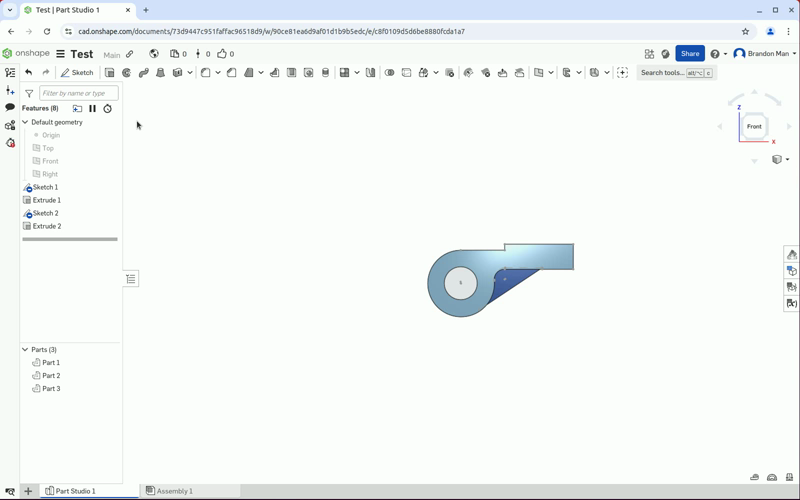
key(left, 2)
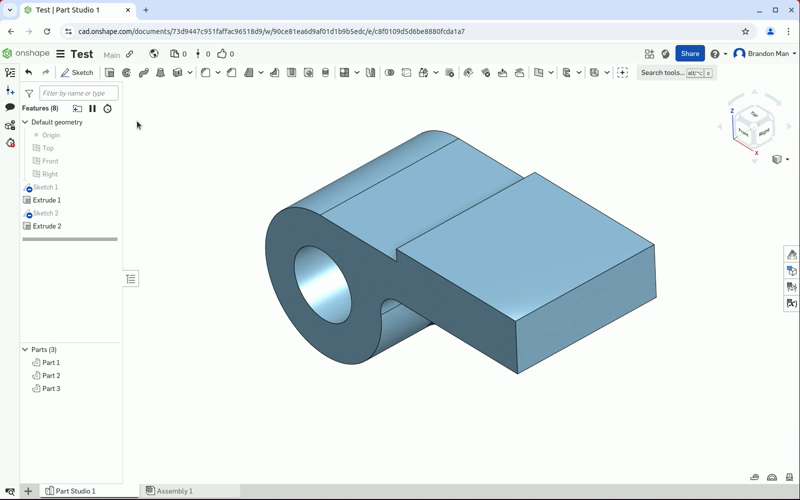
key(down, 2)
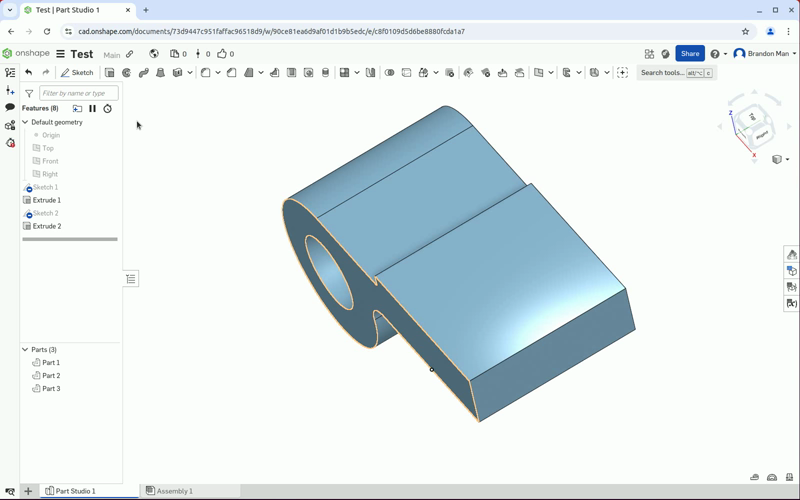
key(up, 2)
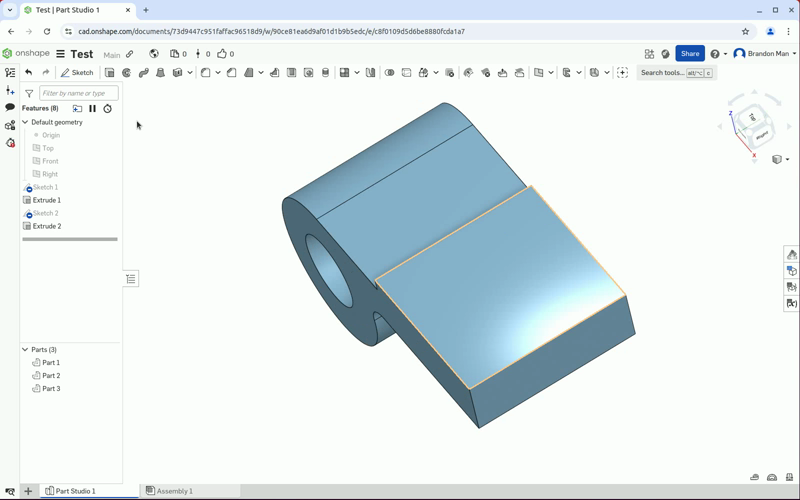
key(right, 2)
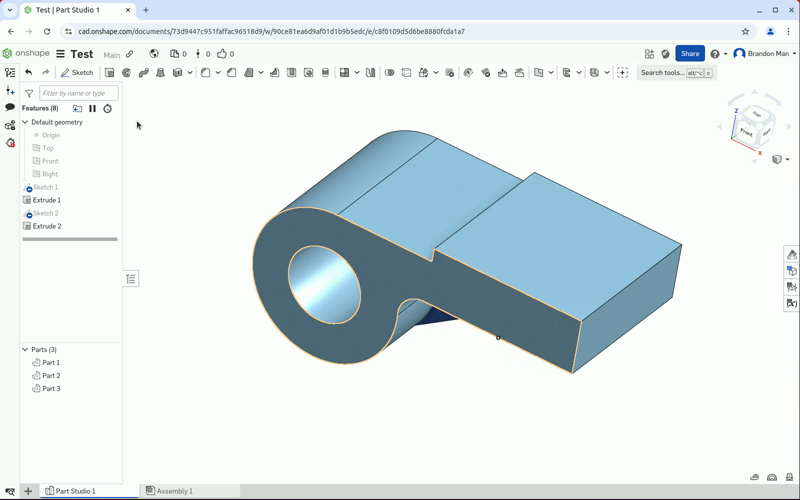
mouse_move(73, 189)
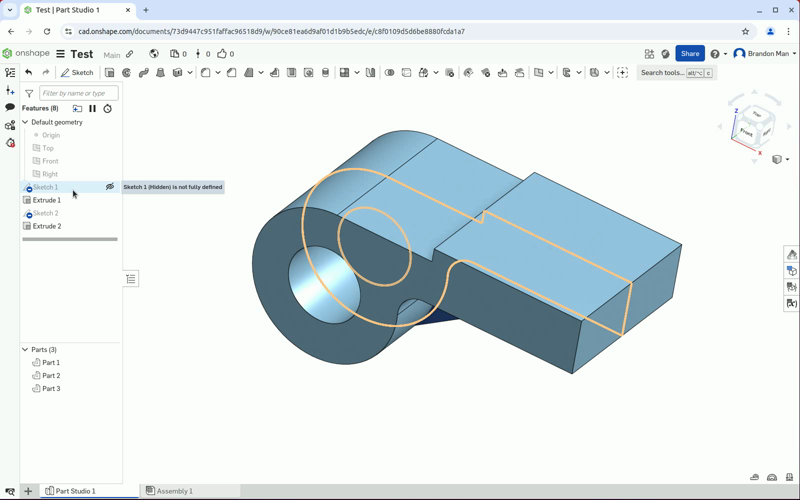
click(73, 189)